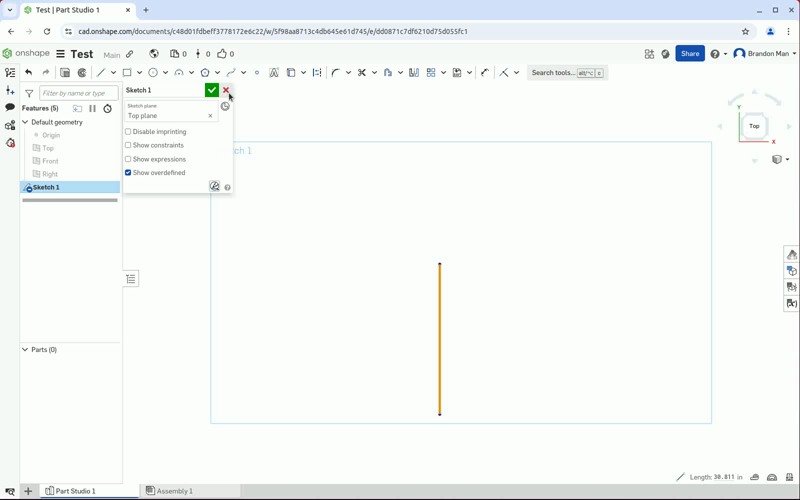
key(shift+h)
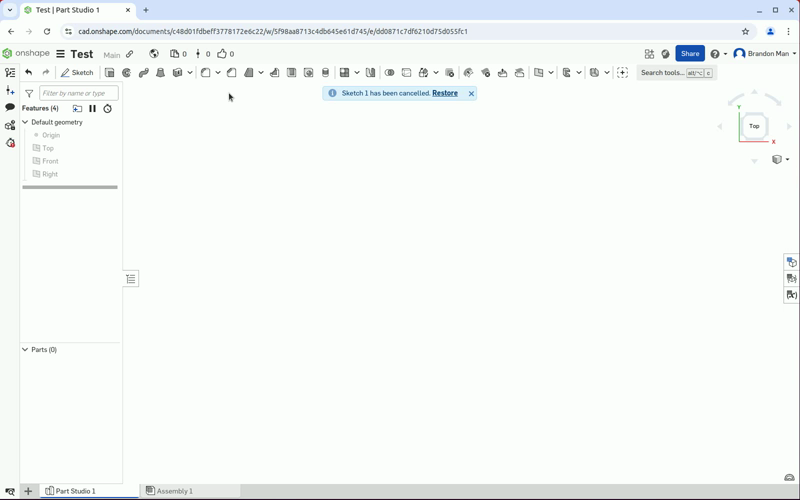
mouse_move(73, 352)
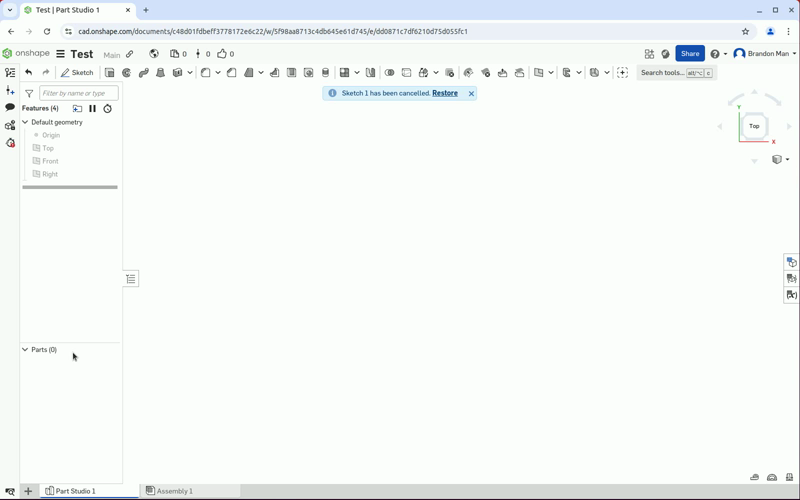
key(y)
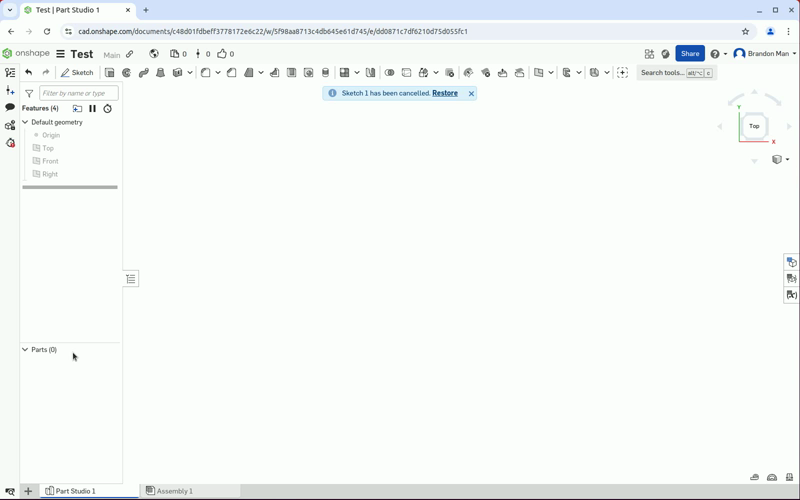
key(shift+p)
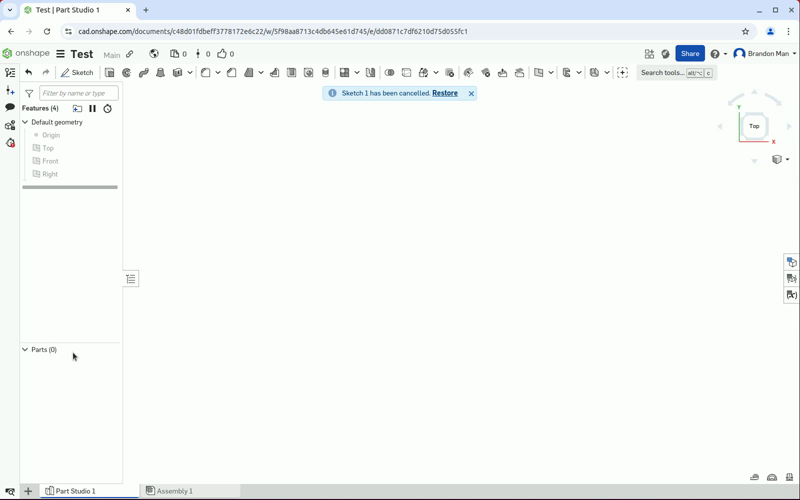
key(space)
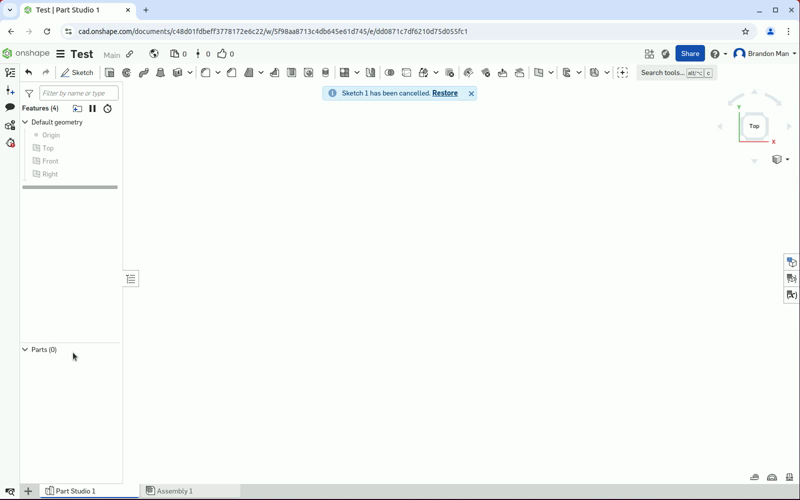
key_down(shift)
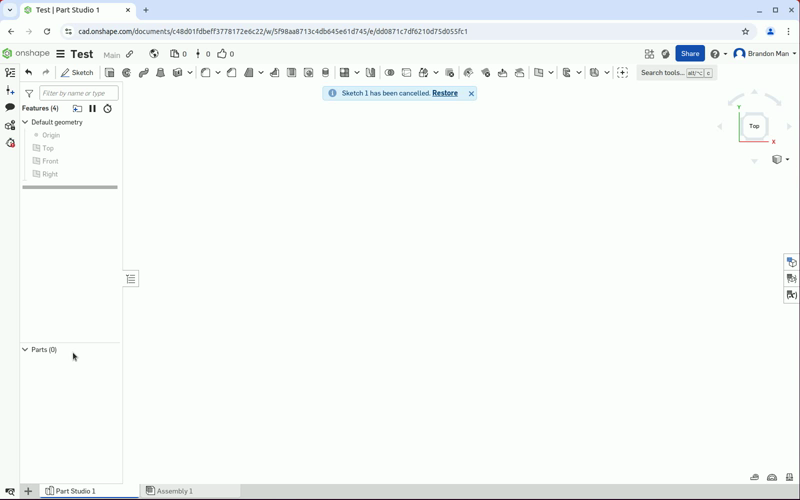
key(up)
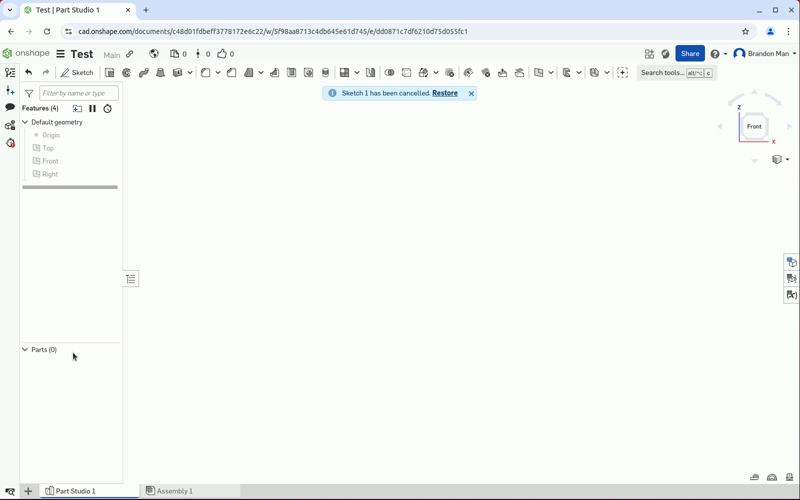
key_up(shift)
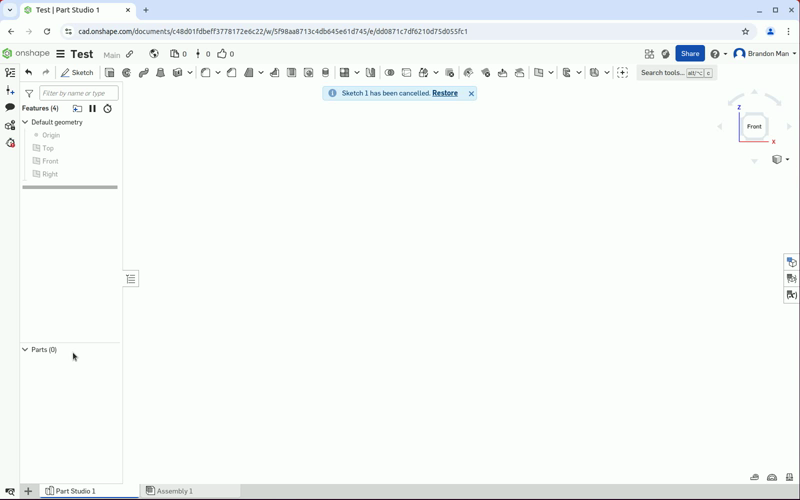
mouse_move(73, 352)
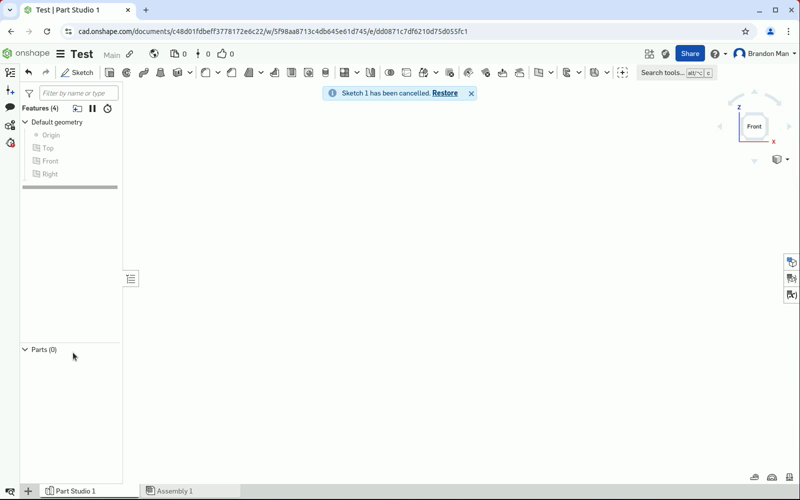
key(shift+y)
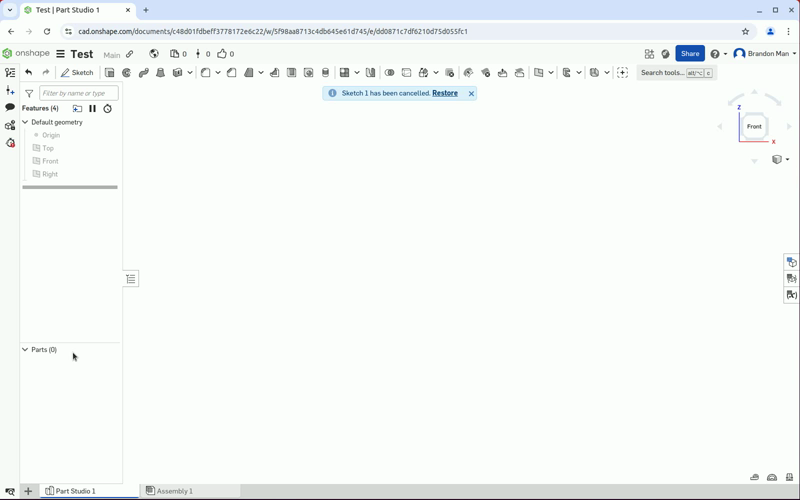
key(shift+s)
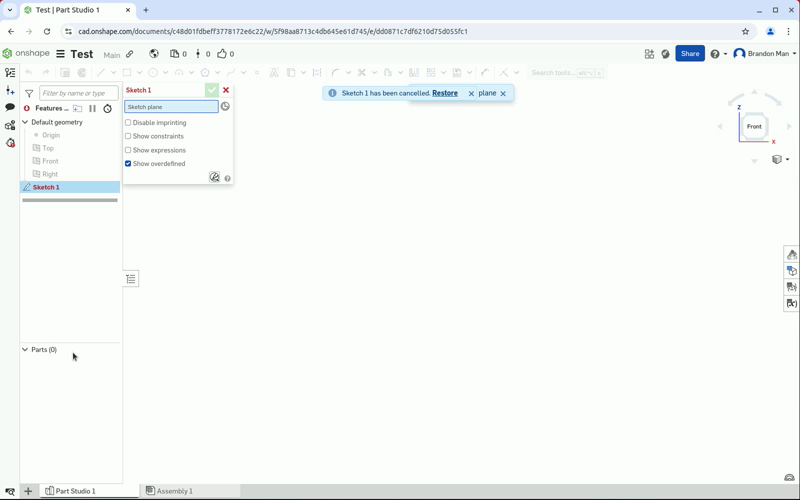
mouse_move(73, 163)
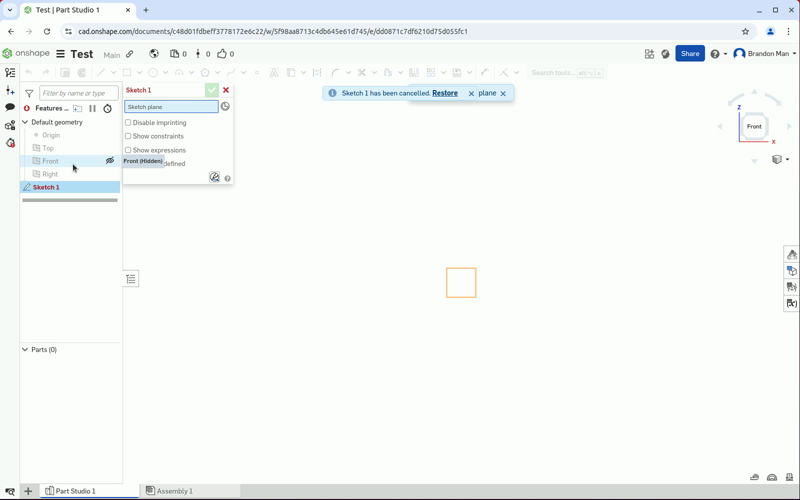
click(73, 163)
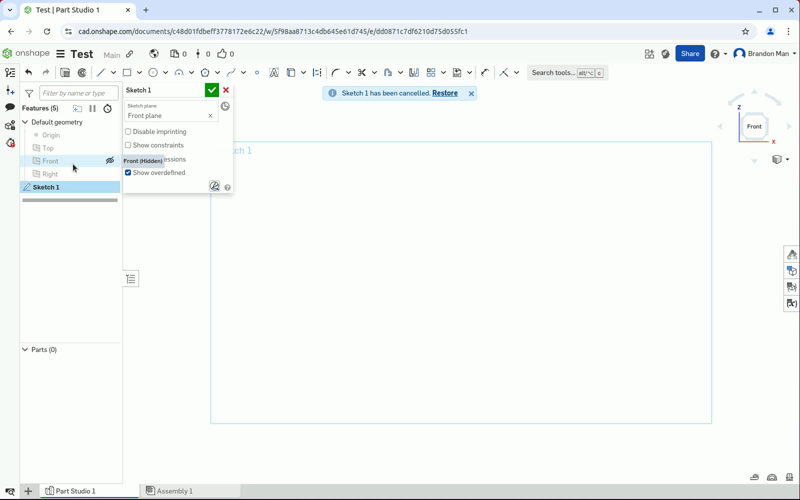
mouse_move(73, 352)
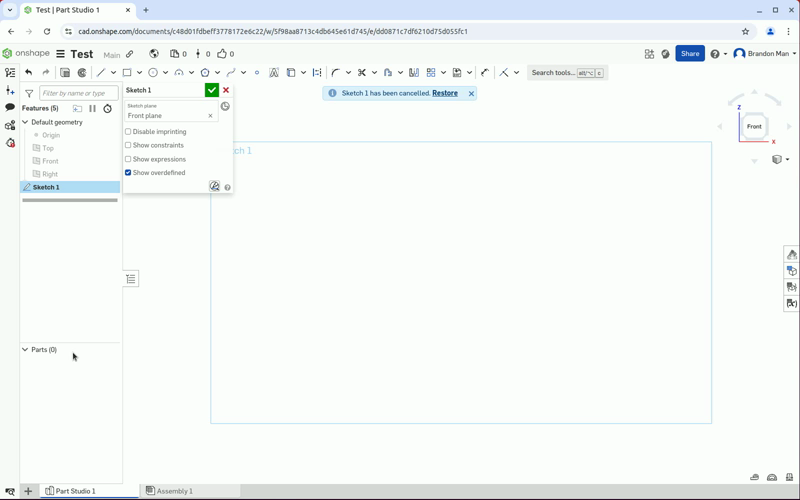
key(y)
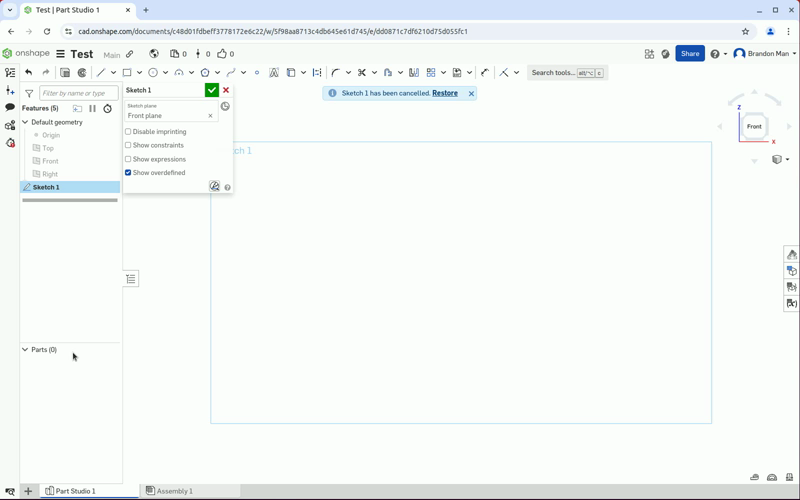
key(l)
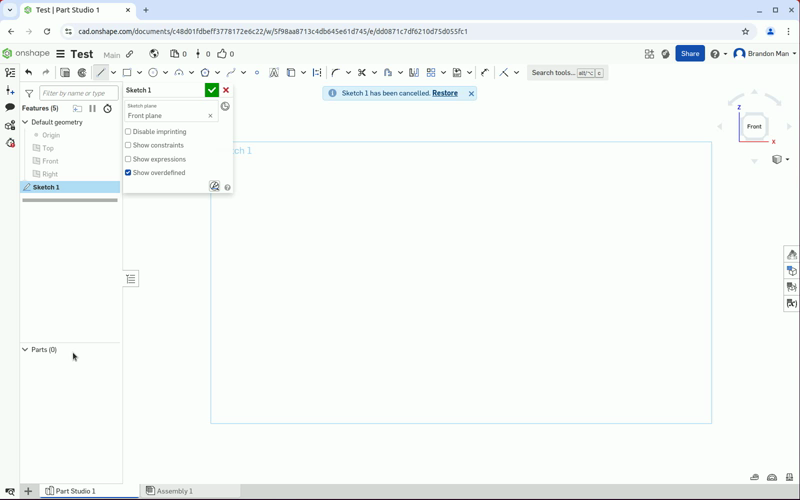
key_down(shift)
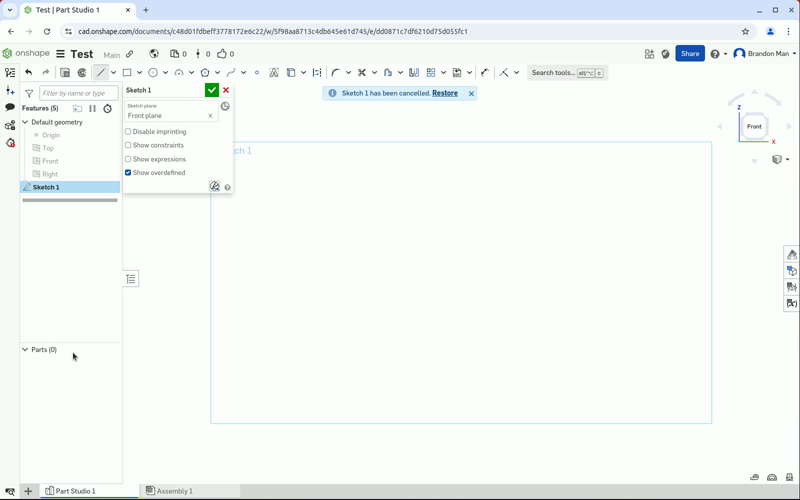
mouse_move(414, 328)
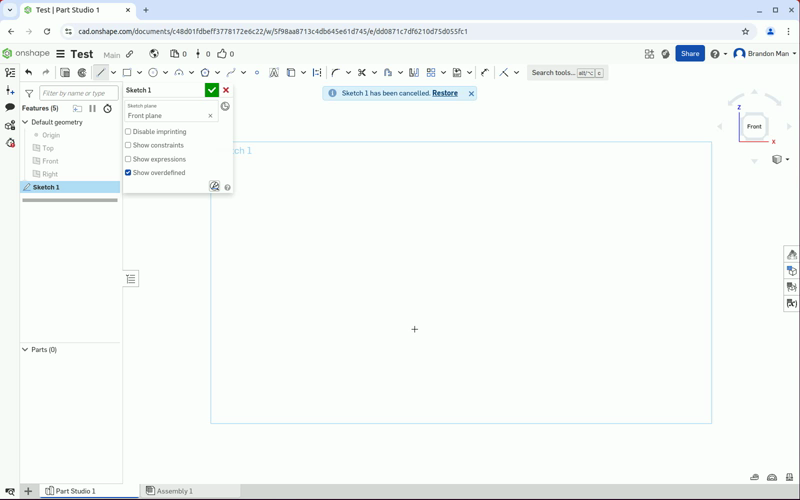
click(414, 328)
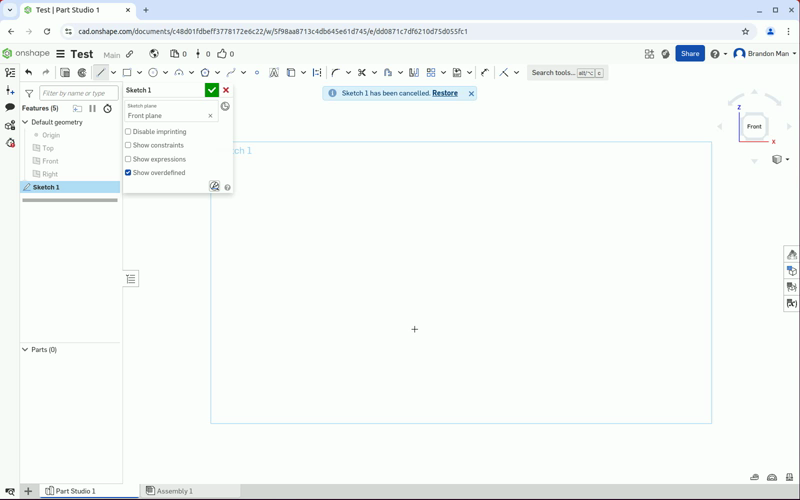
key_up(shift)
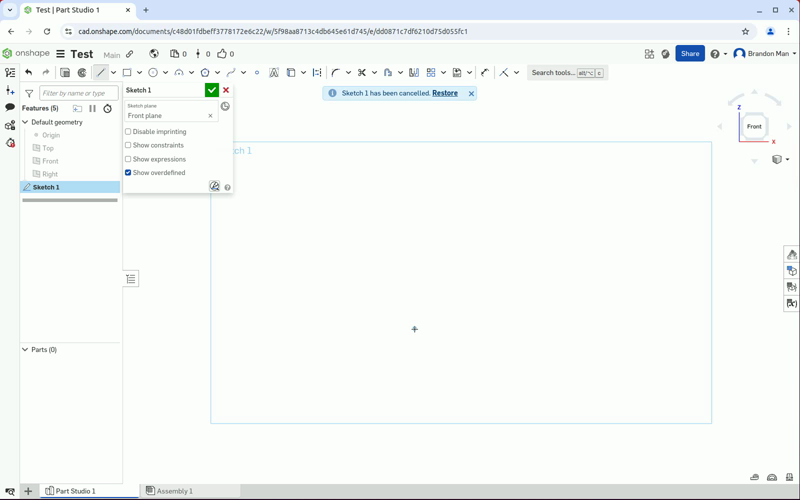
key_down(shift)
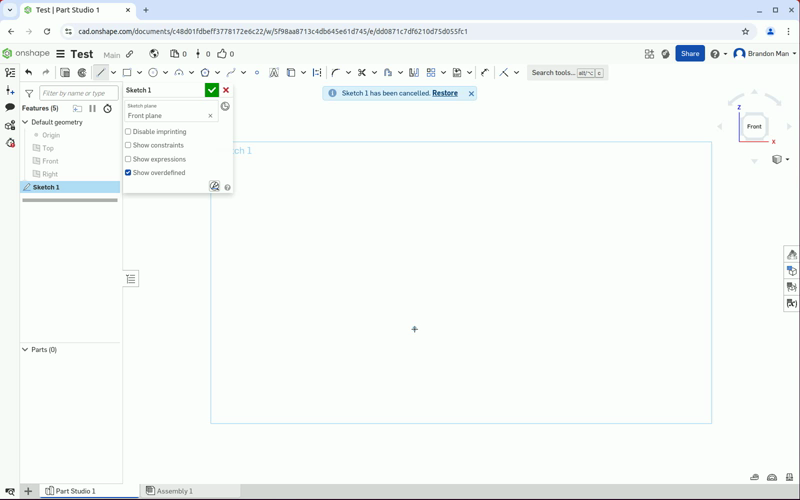
mouse_move(506, 328)
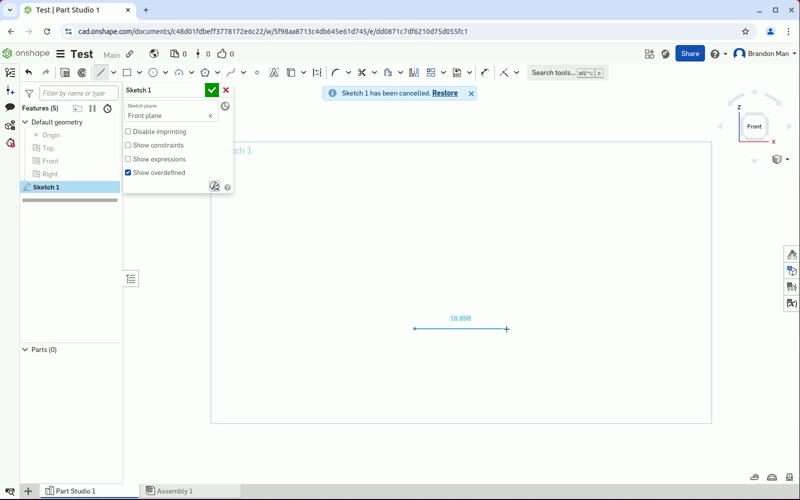
click(506, 328)
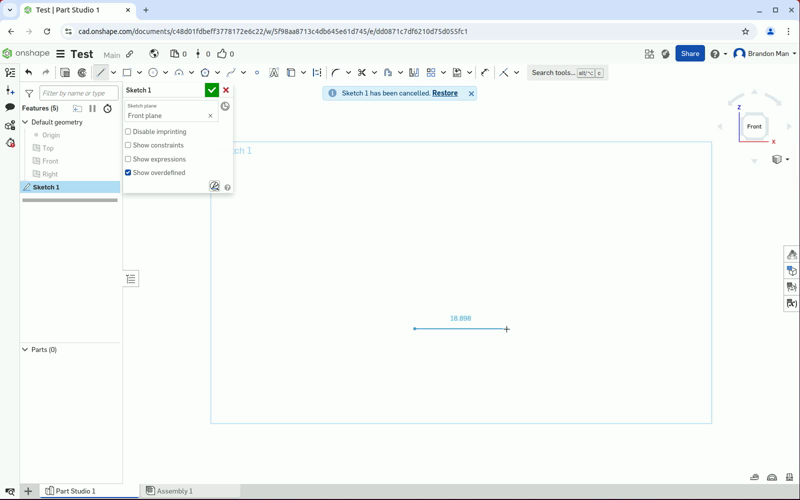
key_up(shift)
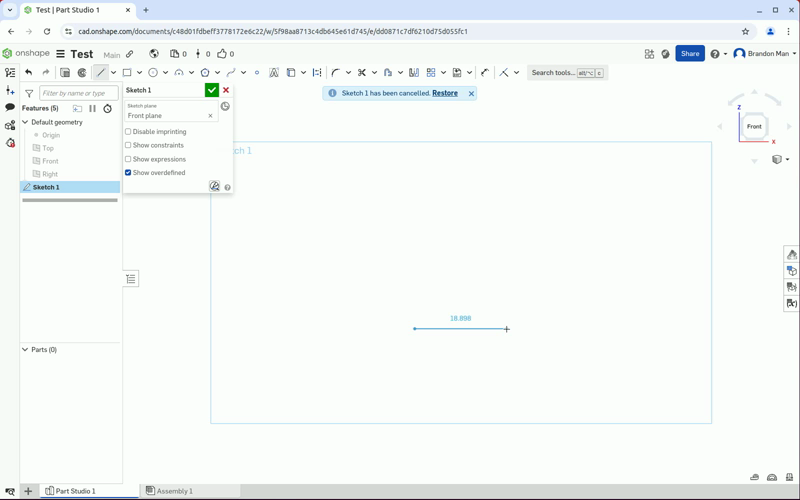
key(esc)
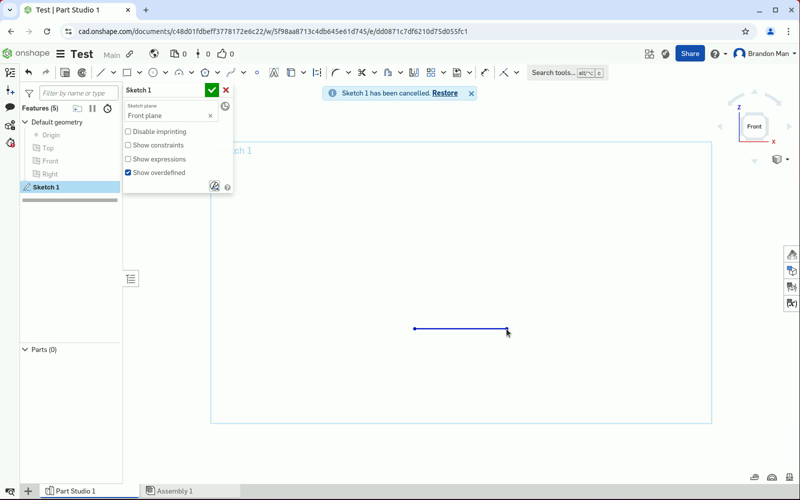
key(a)
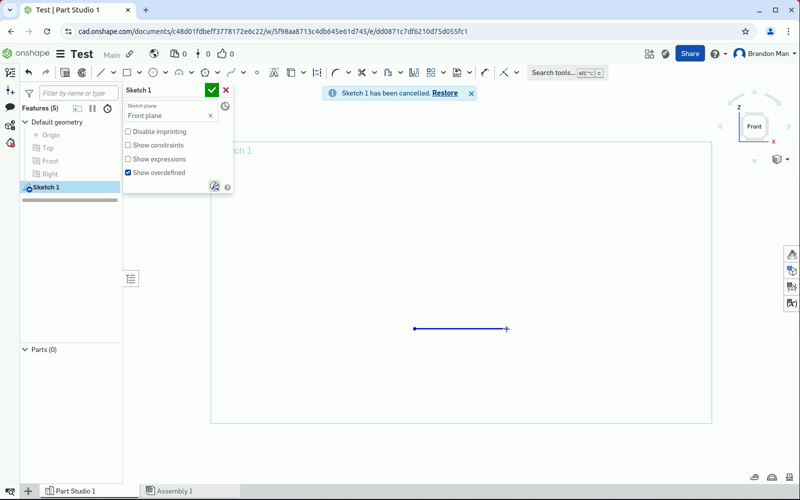
mouse_move(506, 328)
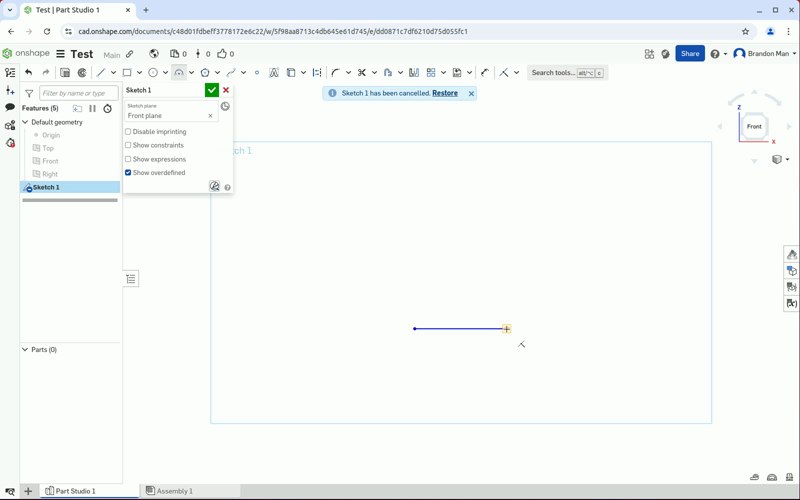
click(506, 328)
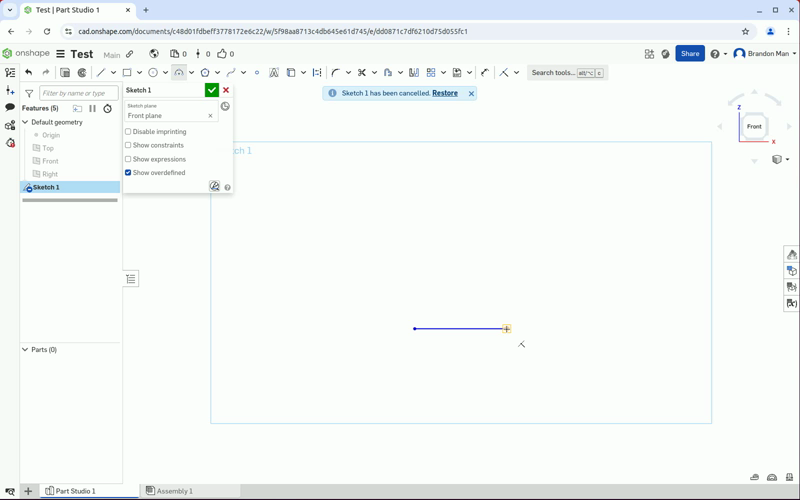
key_down(shift)
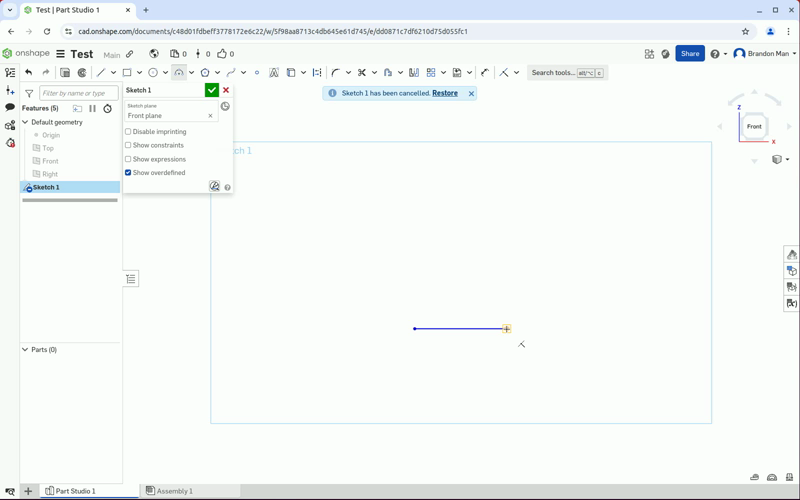
mouse_move(506, 237)
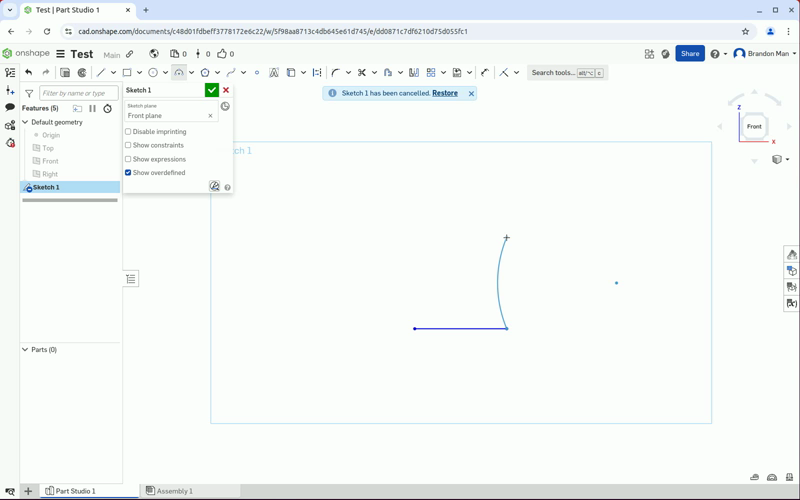
click(506, 237)
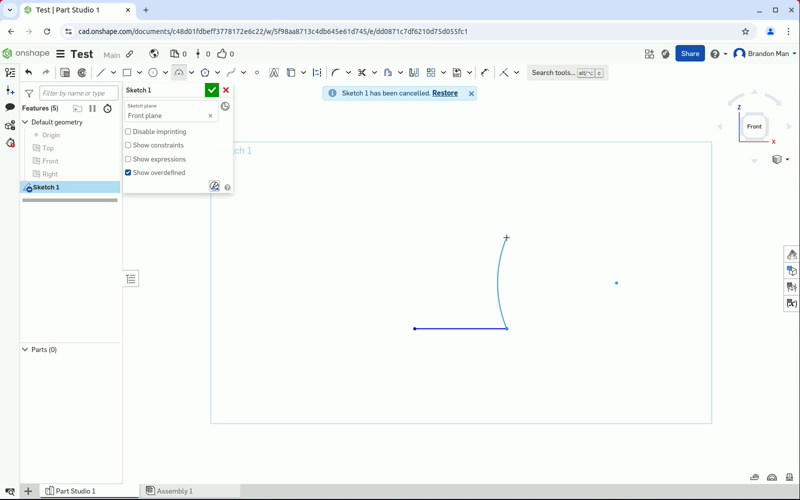
mouse_move(525, 282)
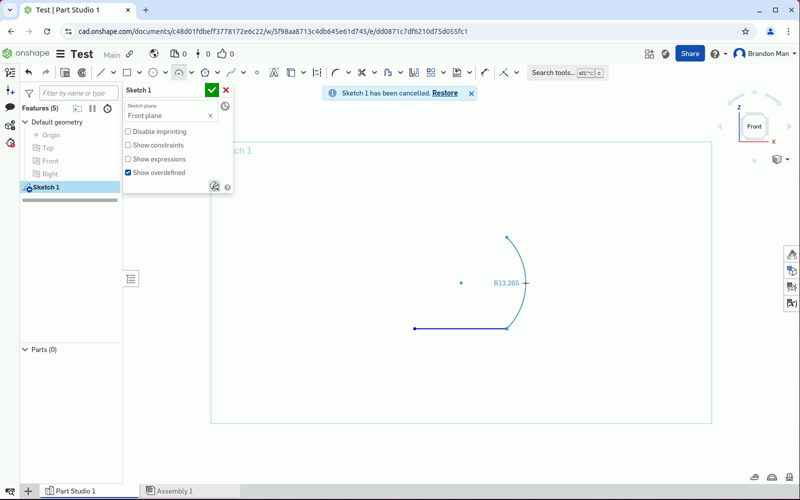
click(525, 282)
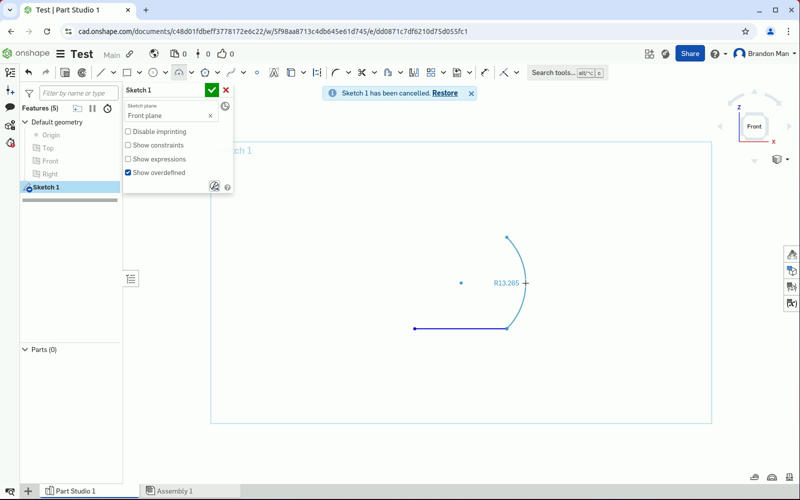
key_up(shift)
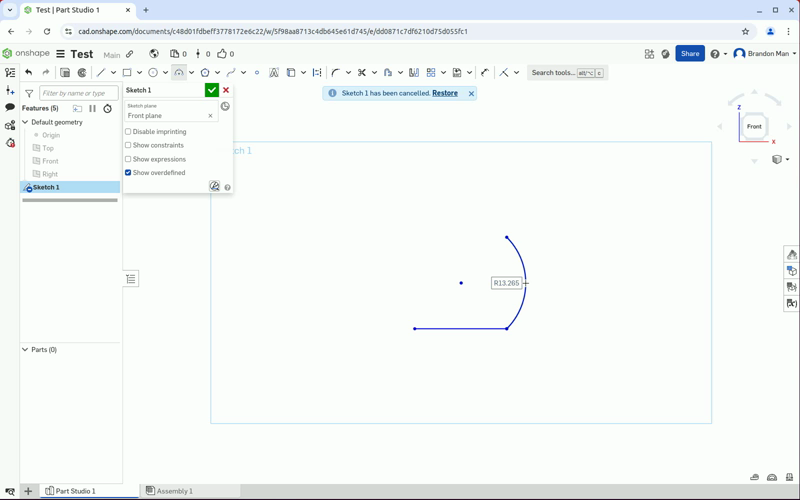
key(esc)
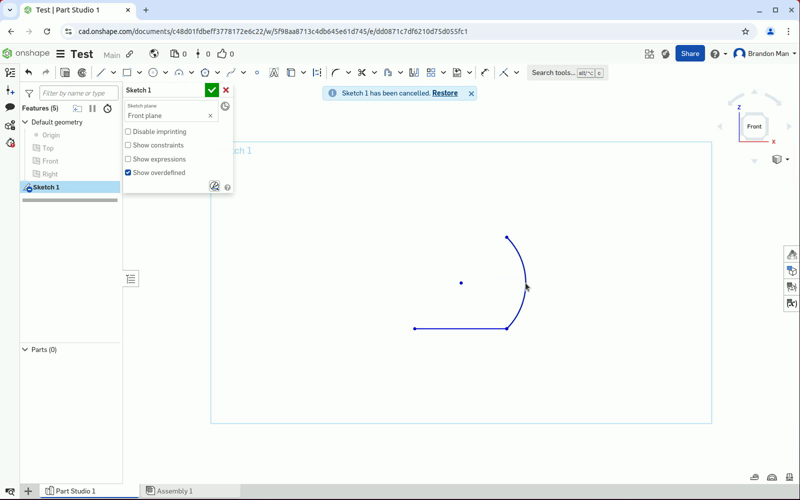
key(l)
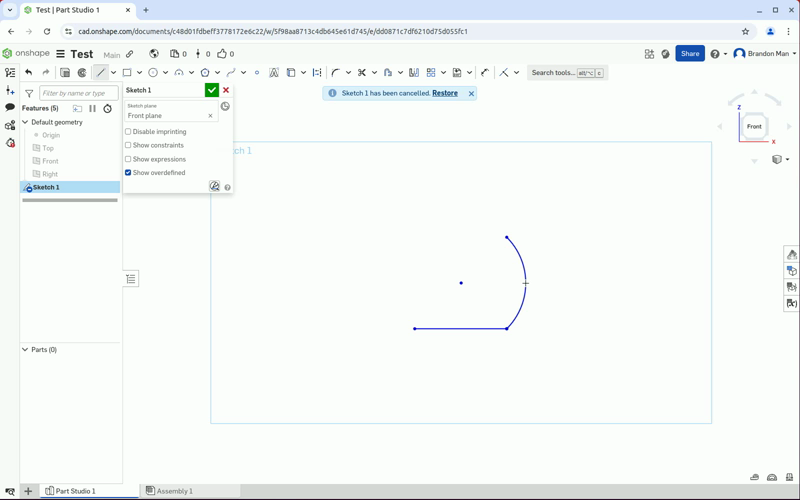
mouse_move(506, 237)
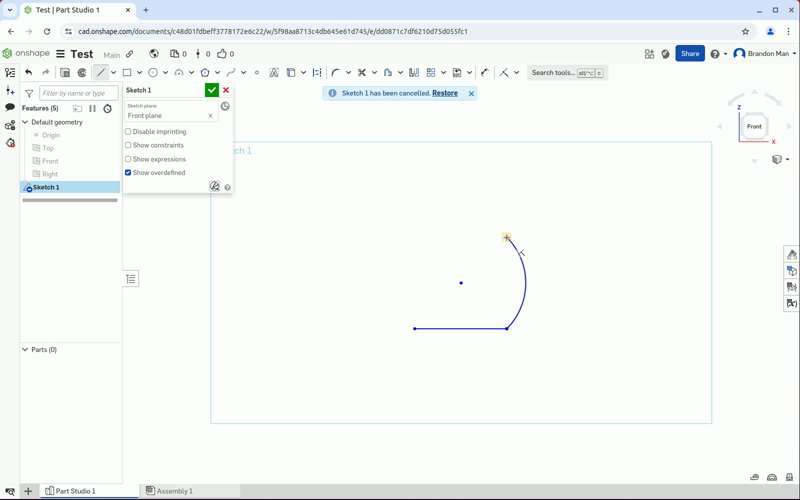
click(506, 237)
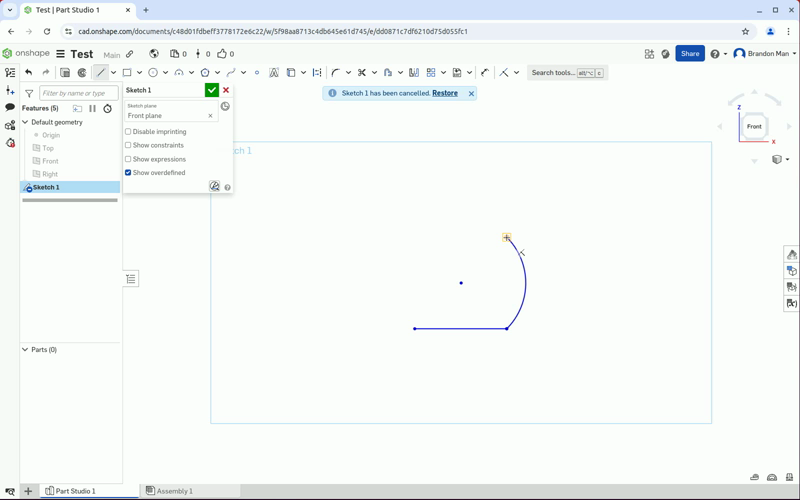
key_down(shift)
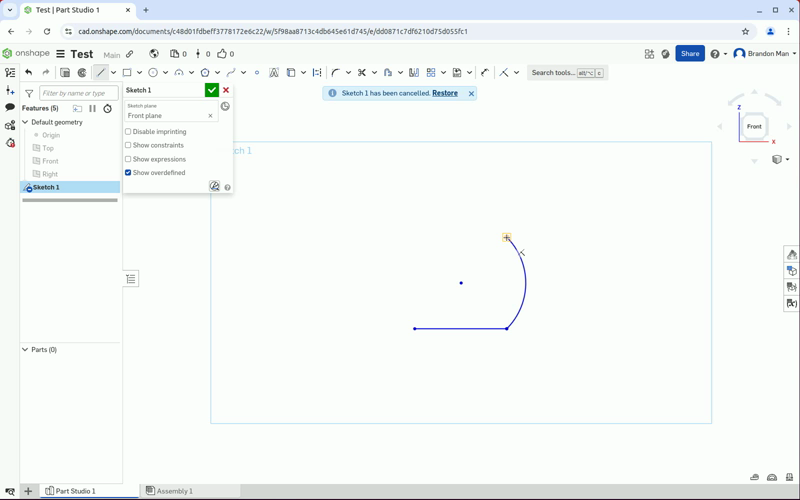
mouse_move(414, 237)
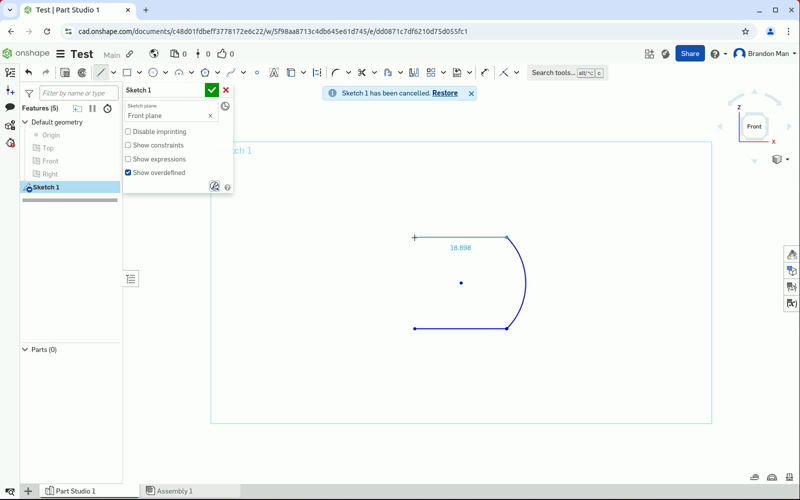
click(414, 237)
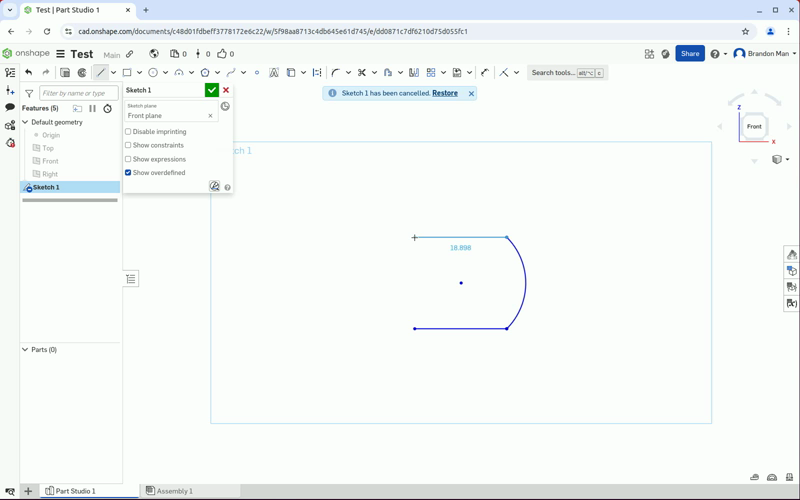
key_up(shift)
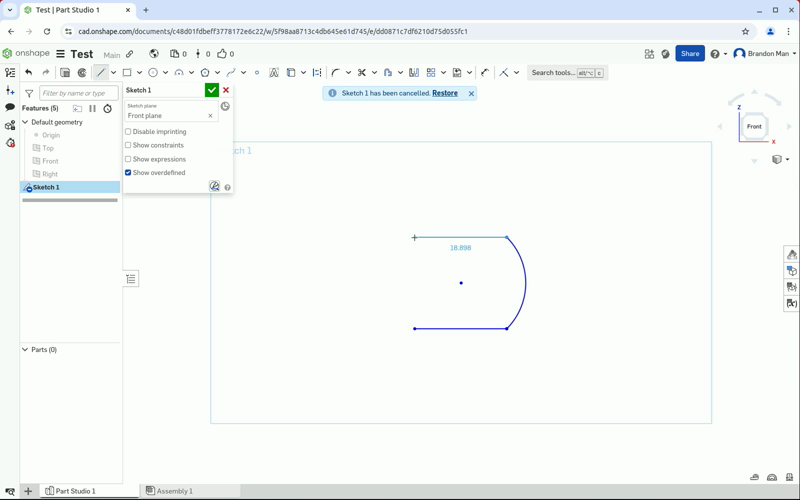
key(esc)
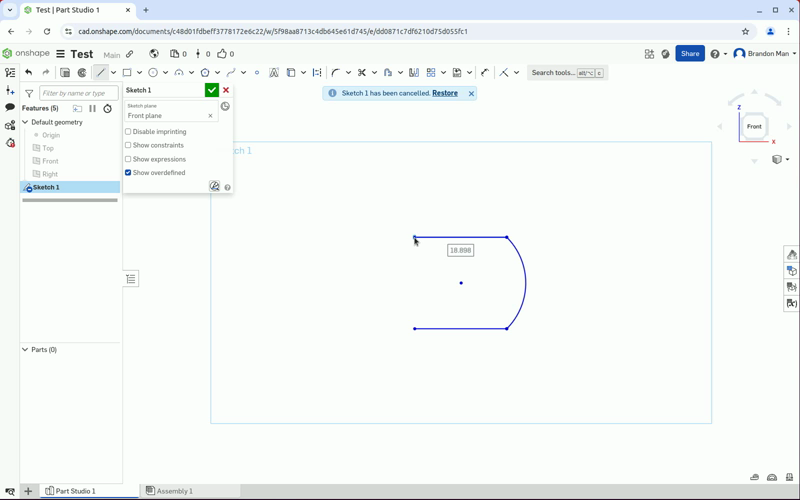
key(a)
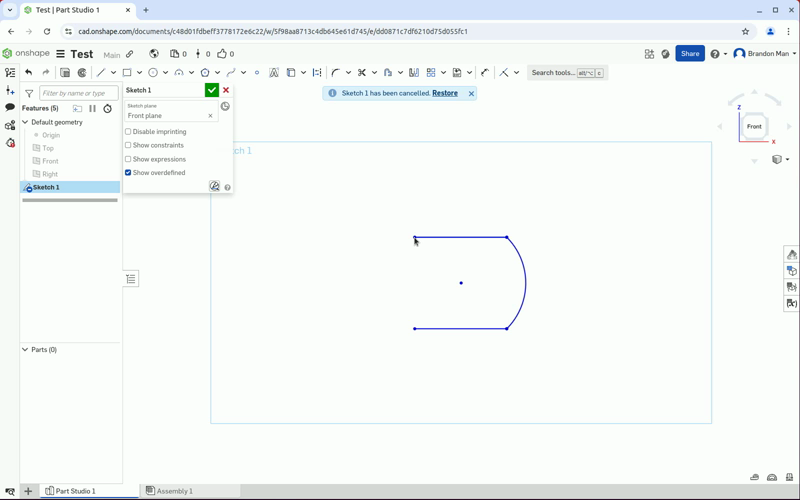
mouse_move(414, 237)
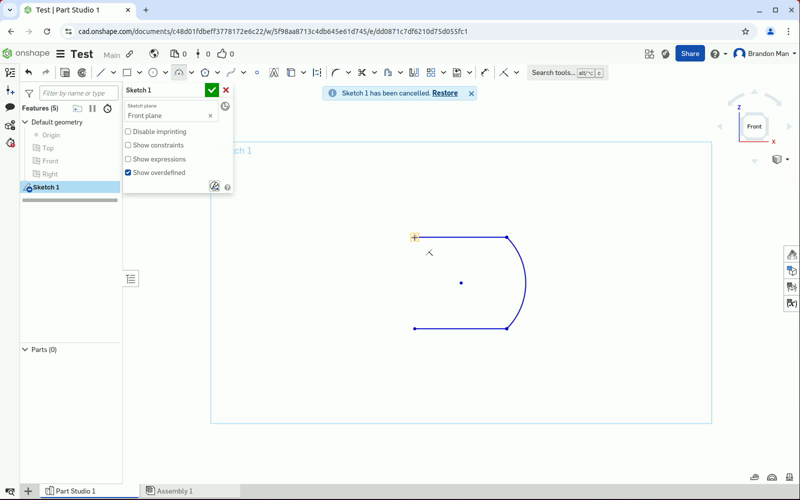
click(414, 237)
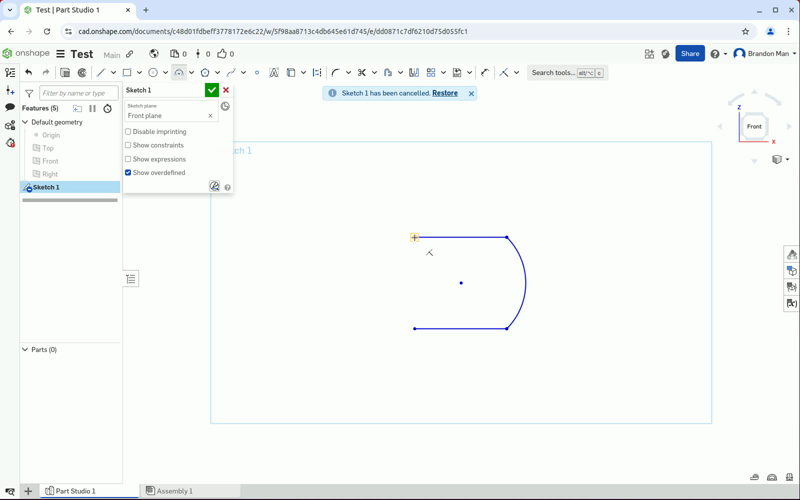
mouse_move(414, 328)
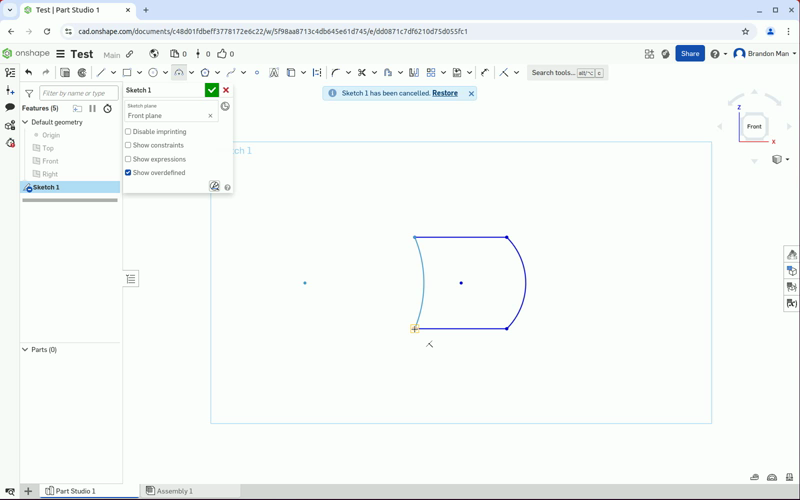
click(414, 328)
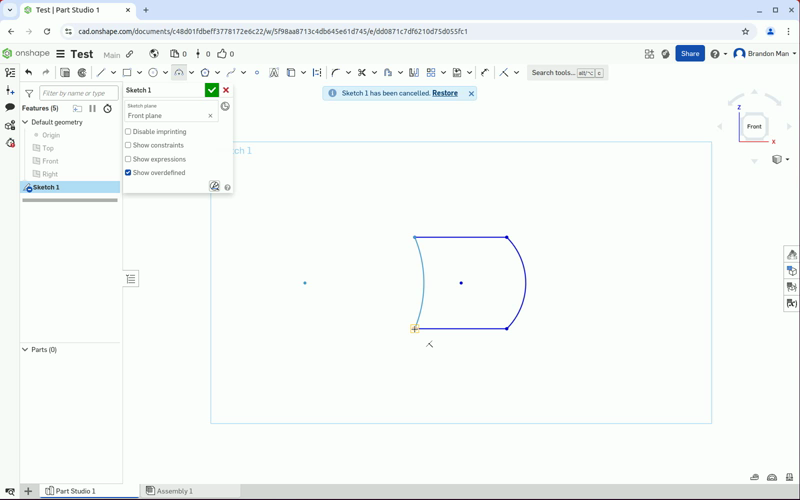
key_down(shift)
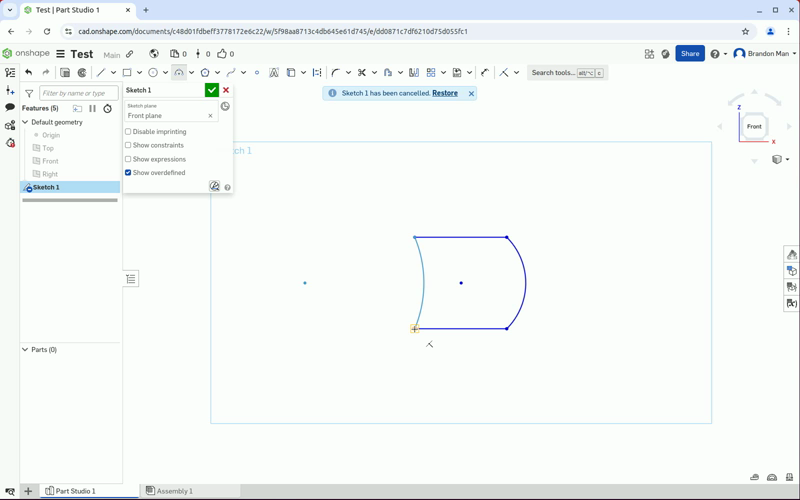
mouse_move(395, 282)
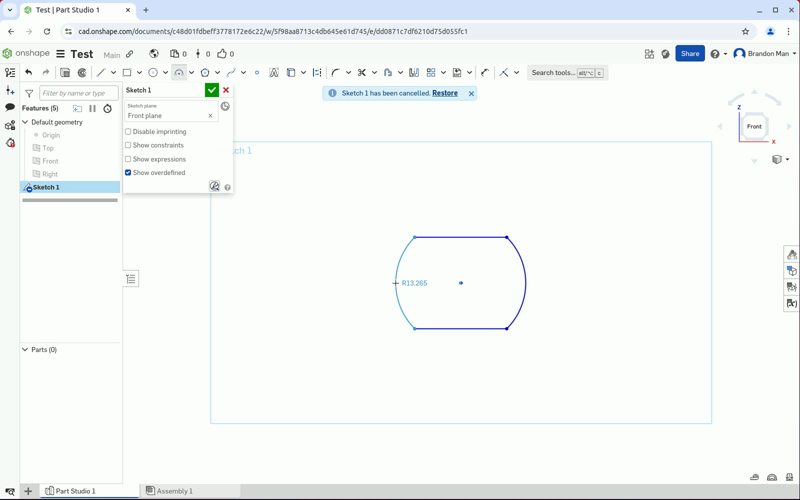
click(395, 282)
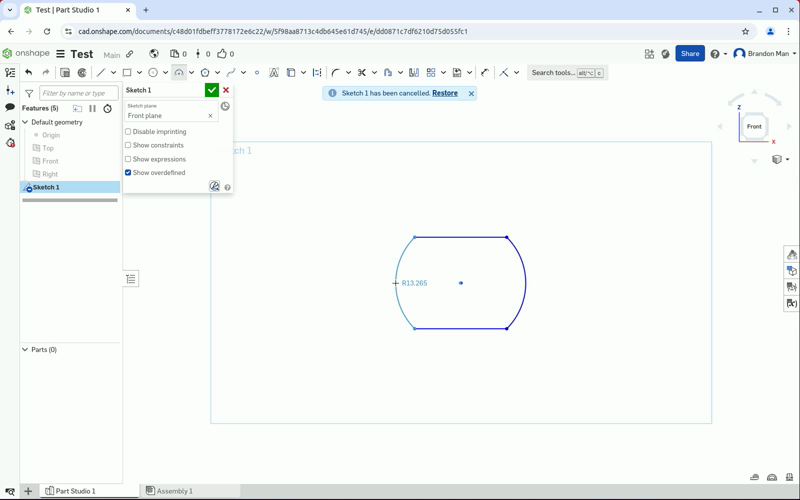
key_up(shift)
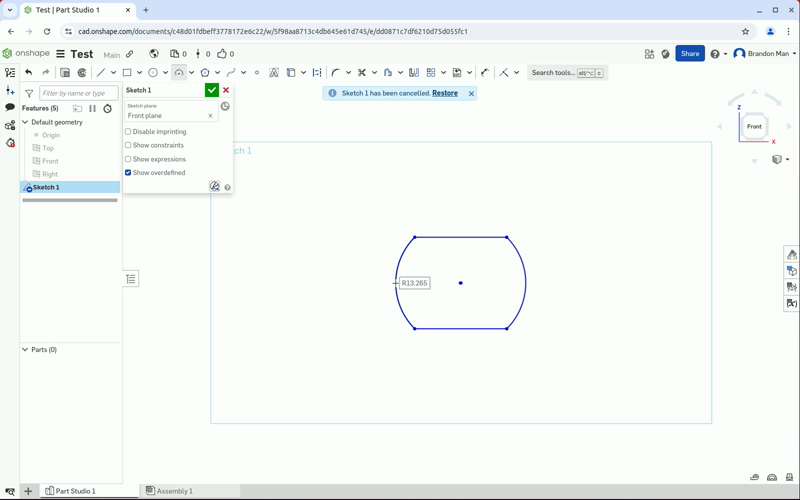
key(esc)
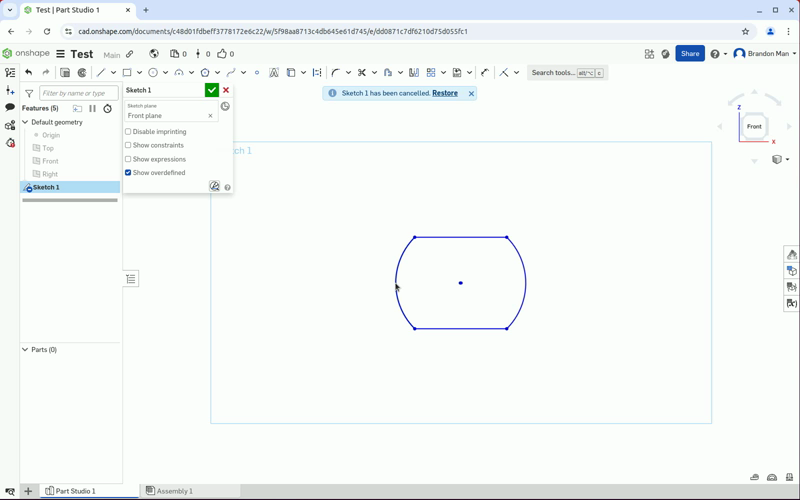
key(c)
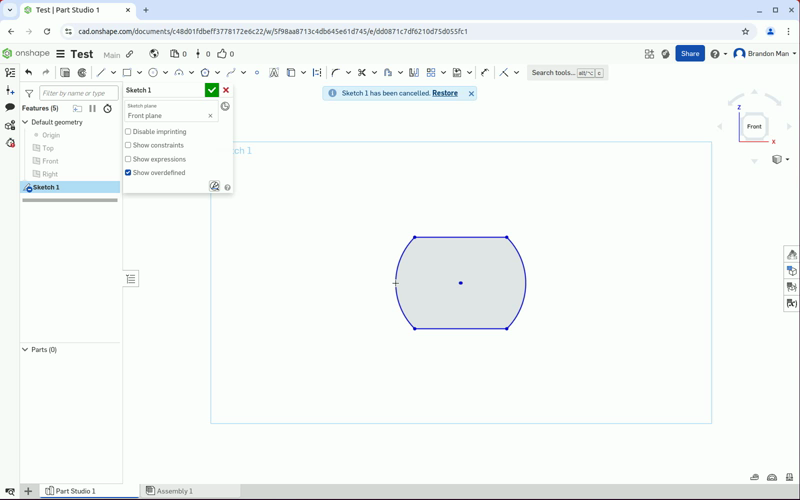
key_down(shift)
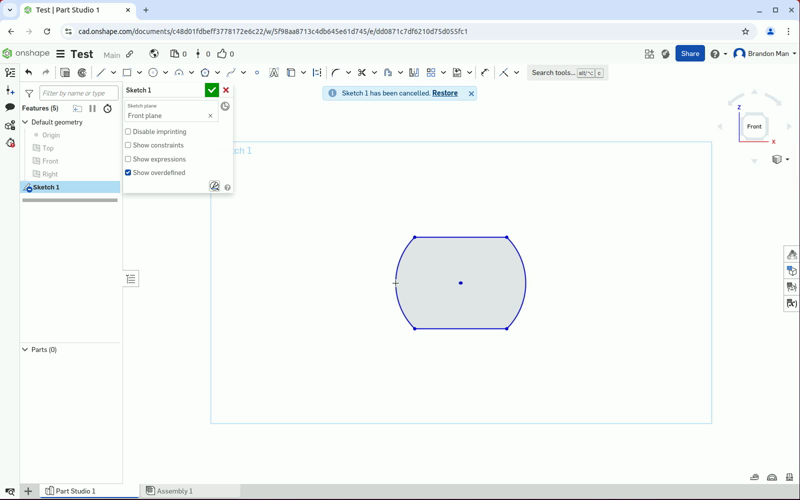
mouse_move(414, 283)
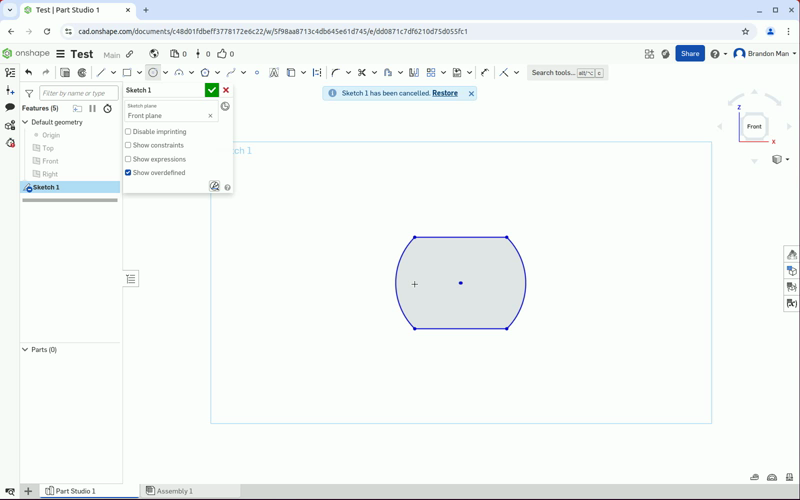
click(414, 283)
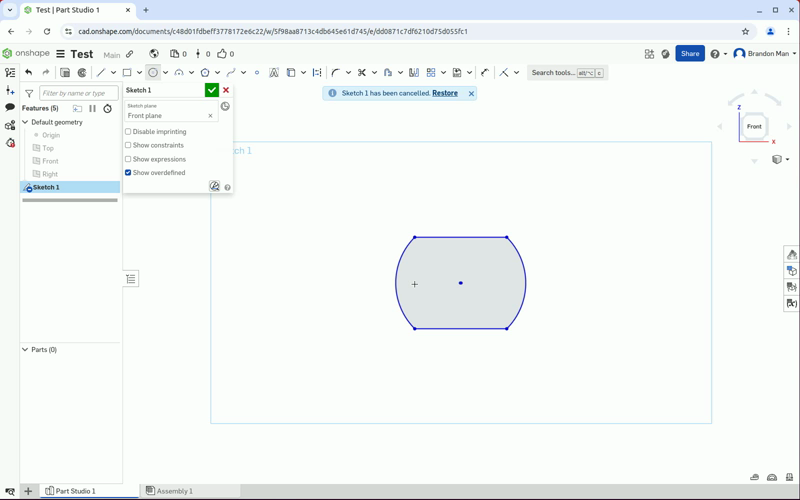
key_up(shift)
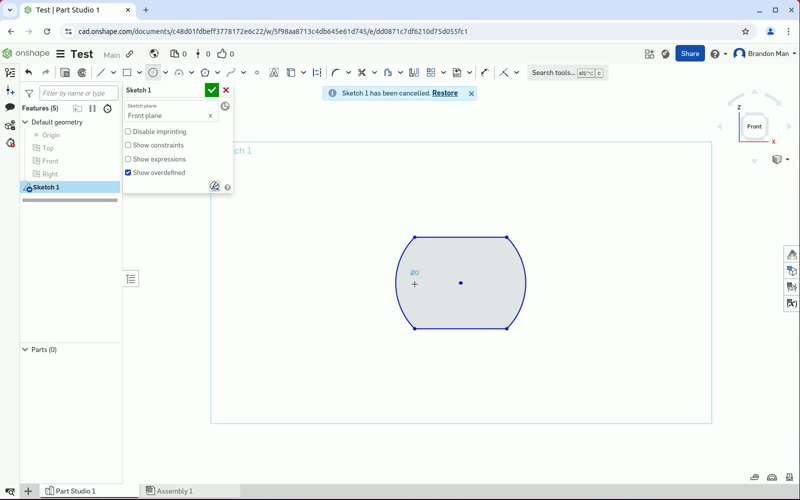
mouse_move(421, 283)
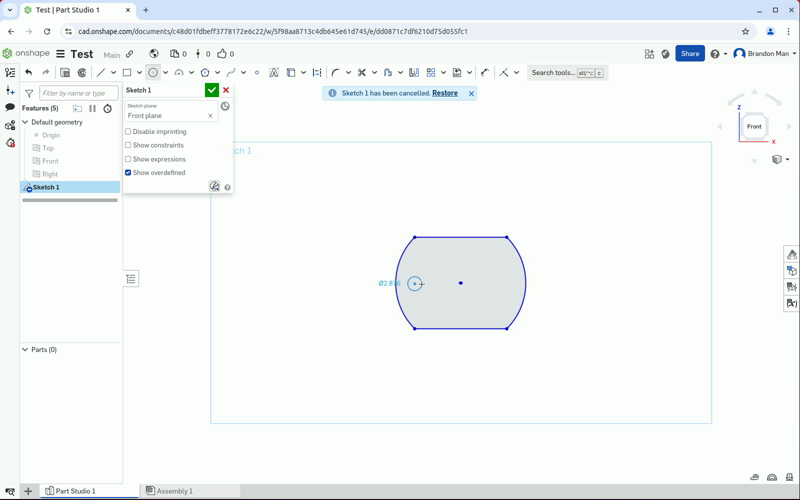
click(421, 283)
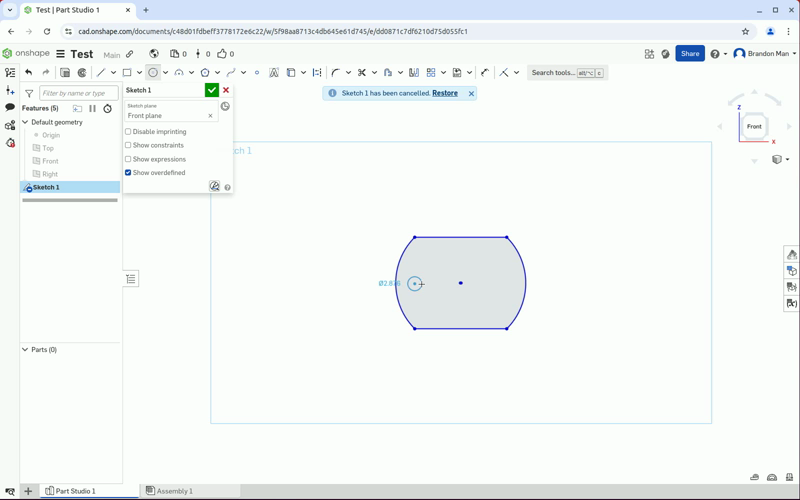
key(esc)
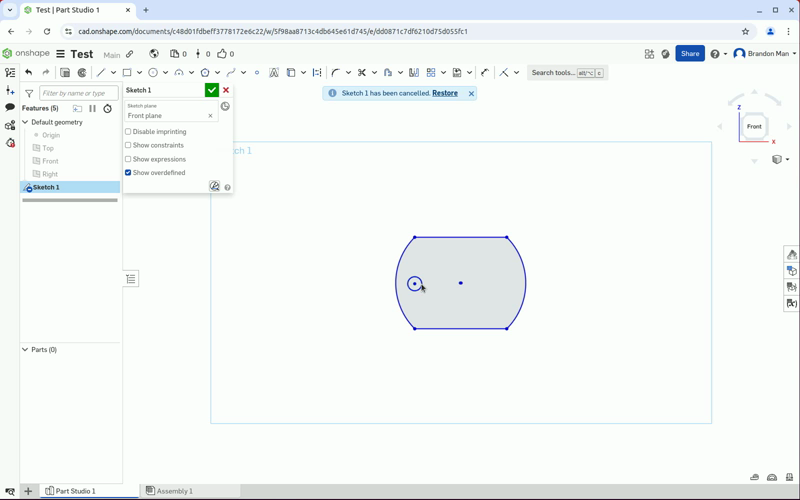
key(c)
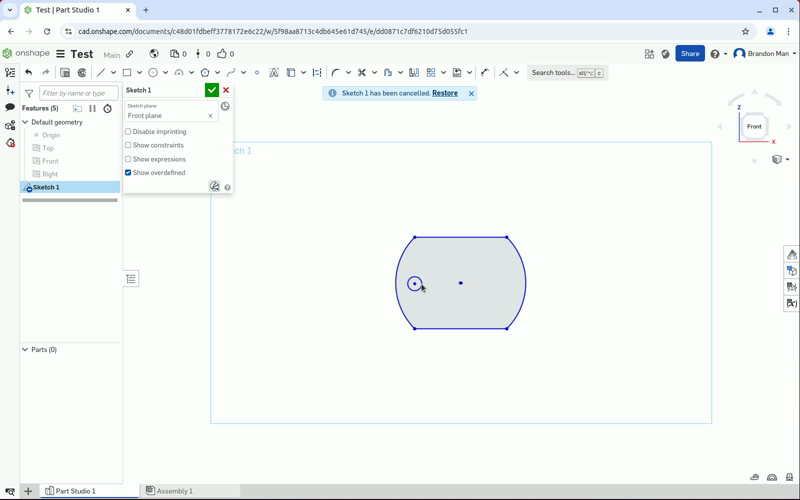
key_down(shift)
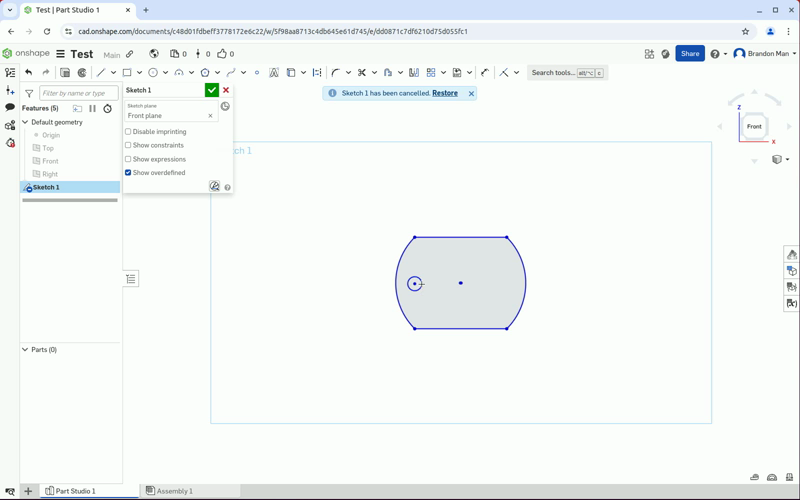
mouse_move(460, 283)
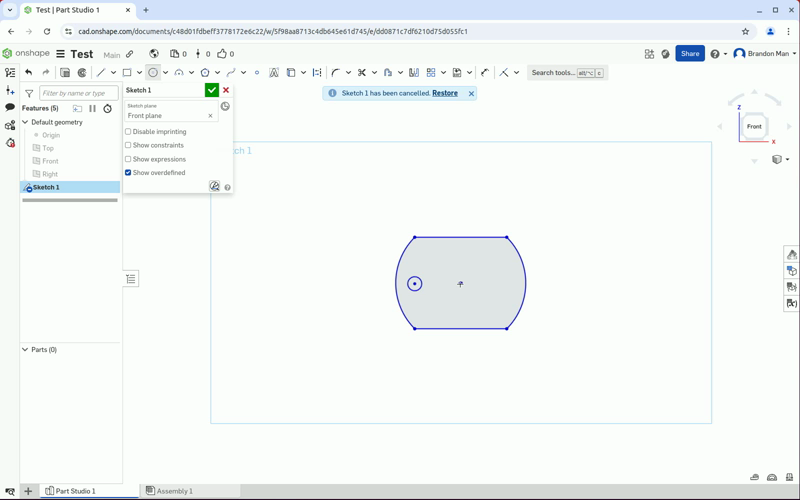
scroll(6)
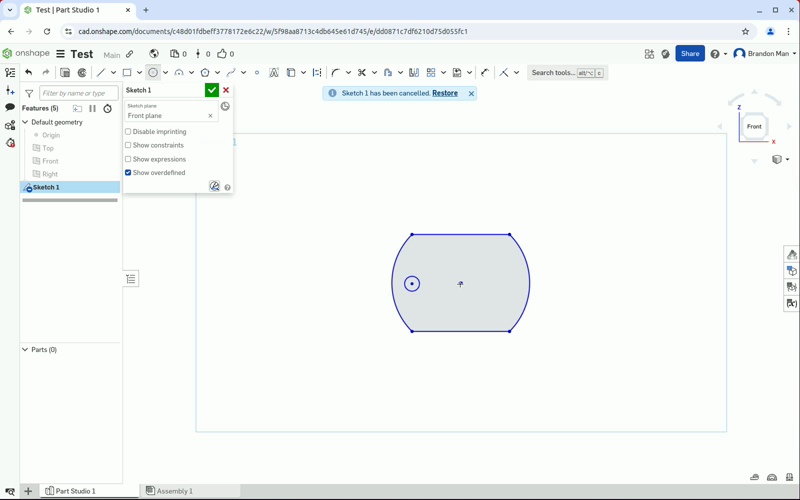
scroll(6)
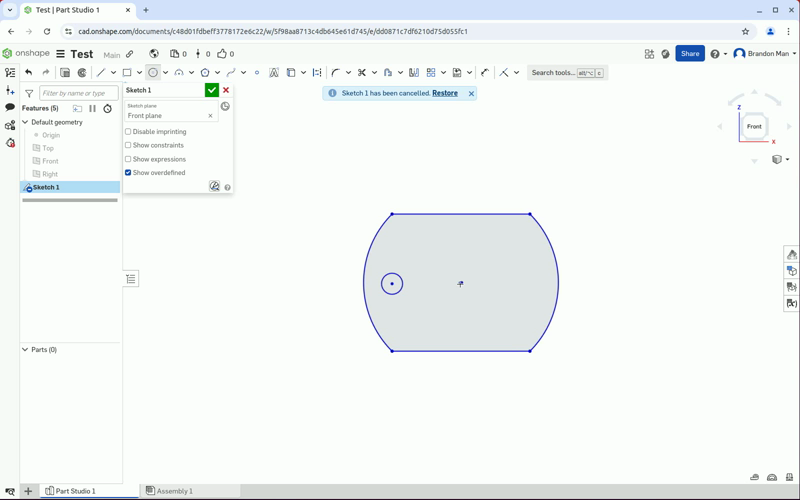
scroll(6)
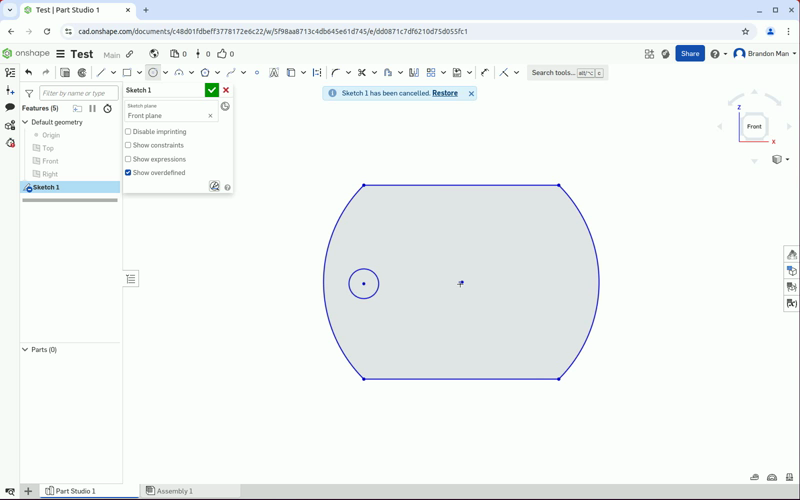
scroll(6)
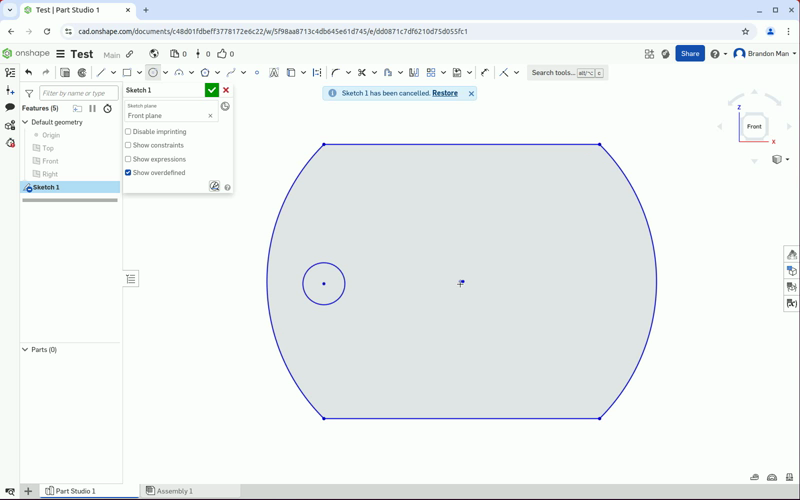
scroll(6)
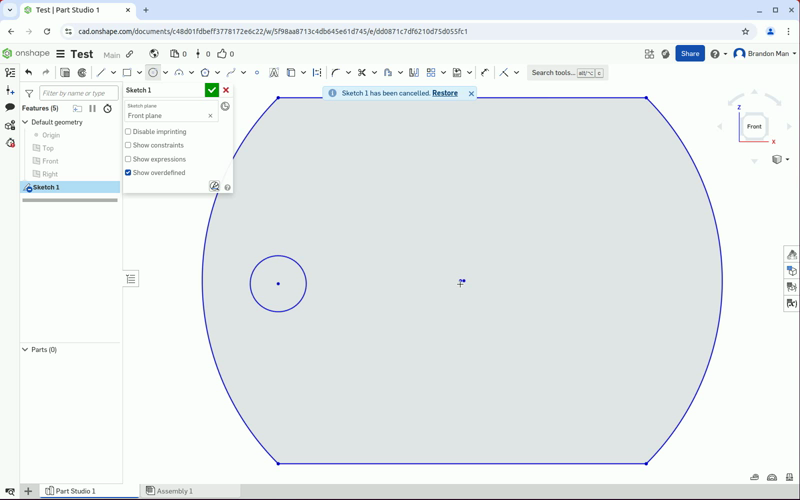
scroll(6)
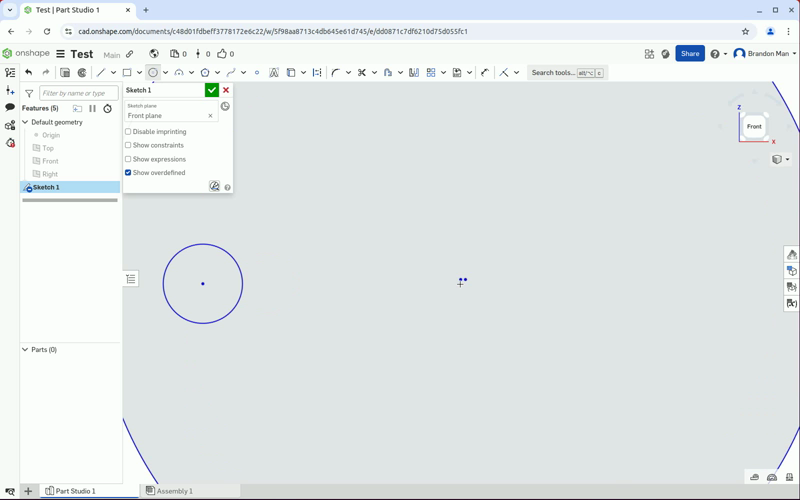
scroll(6)
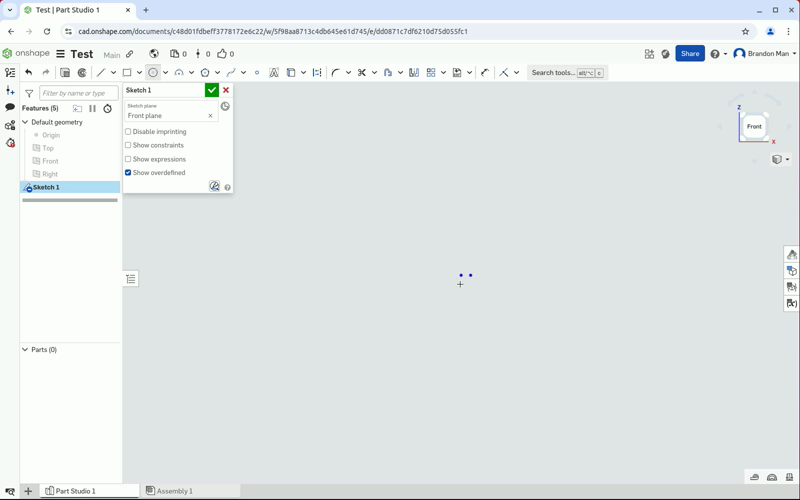
click(460, 283)
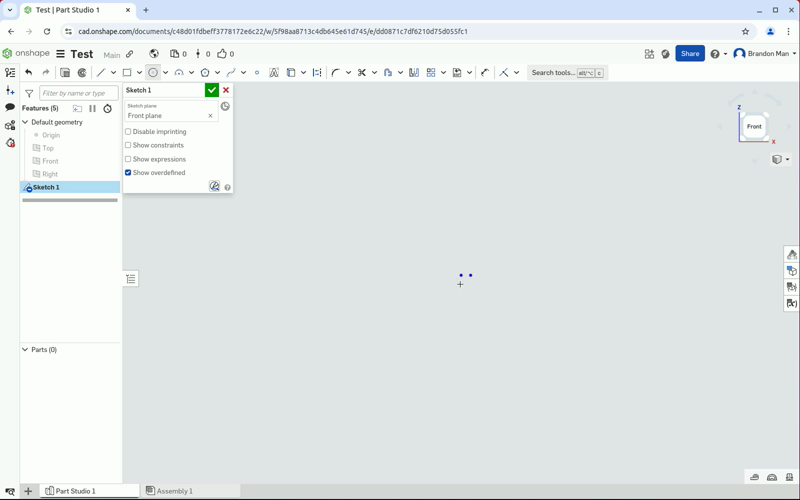
scroll(-6)
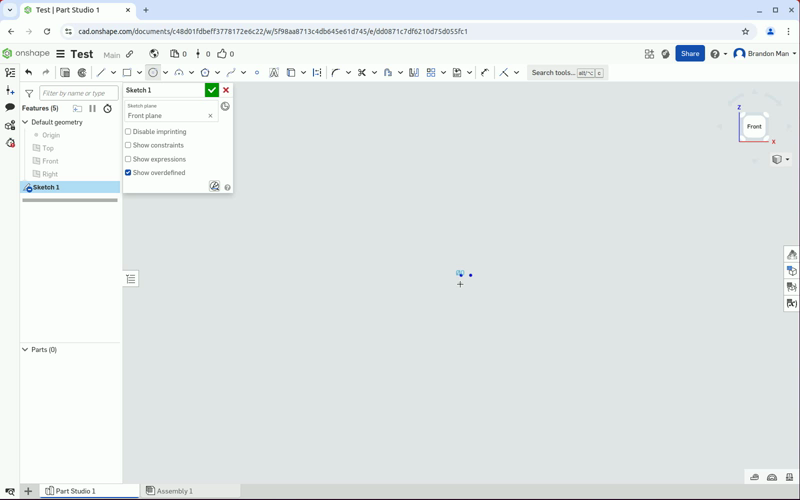
scroll(-6)
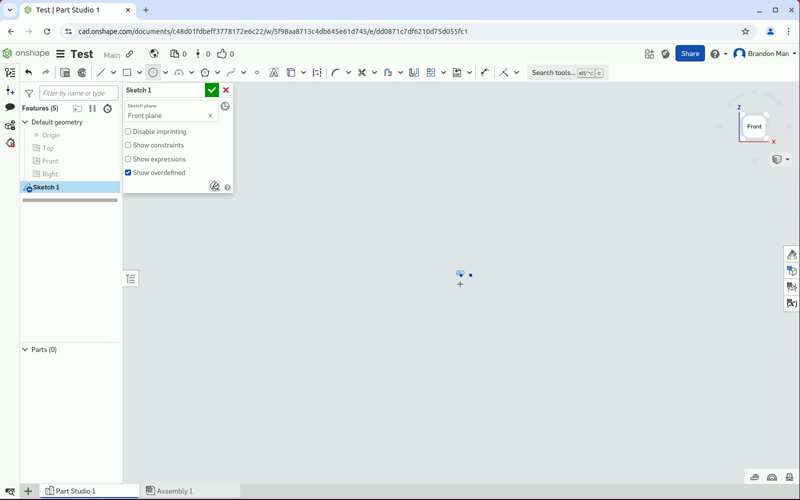
scroll(-6)
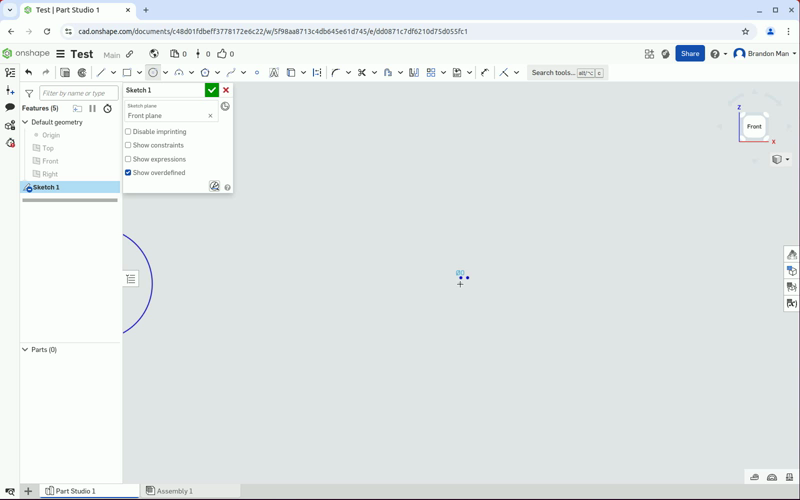
scroll(-6)
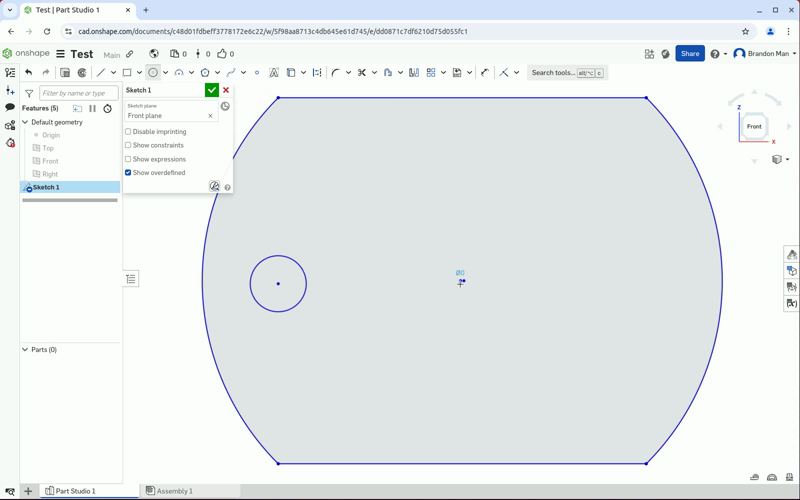
scroll(-6)
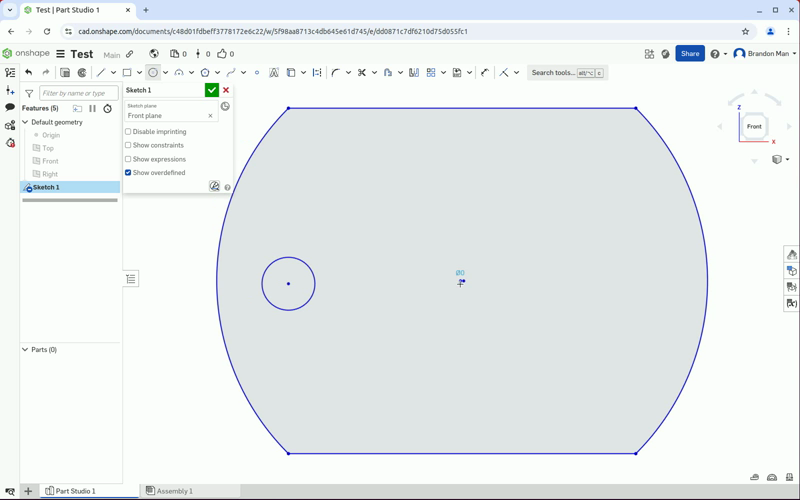
scroll(-6)
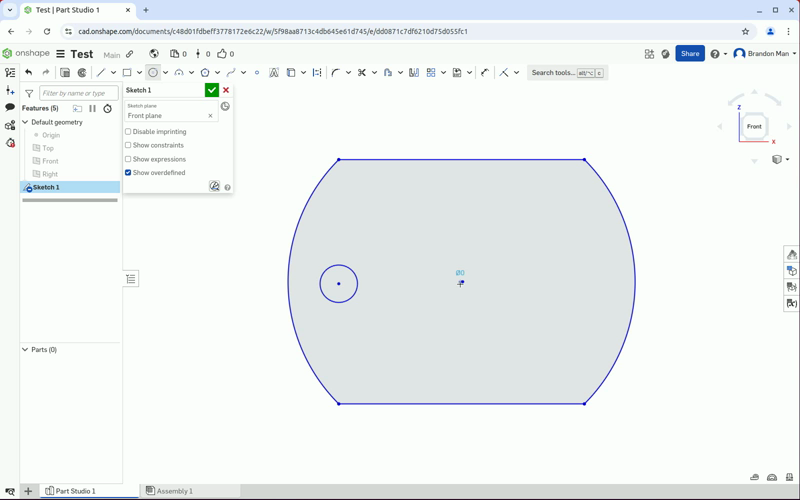
scroll(-6)
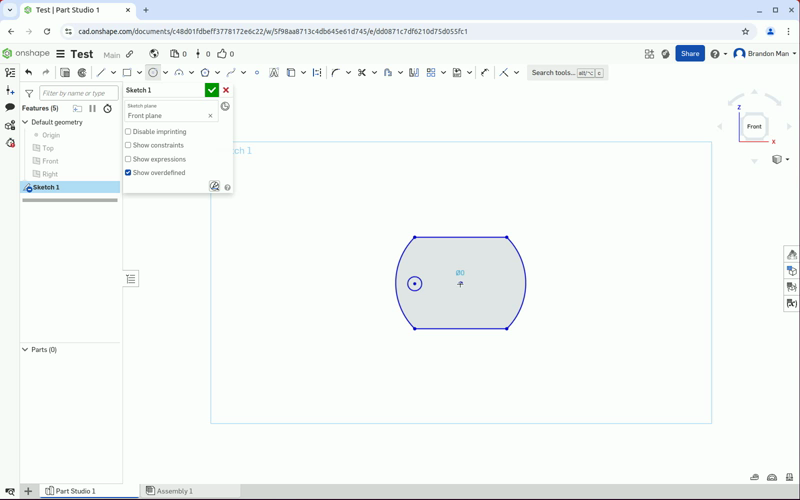
key_up(shift)
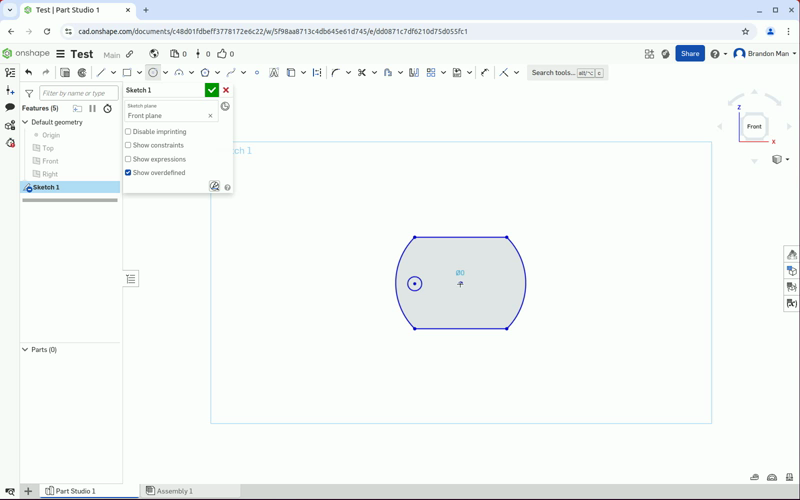
mouse_move(475, 283)
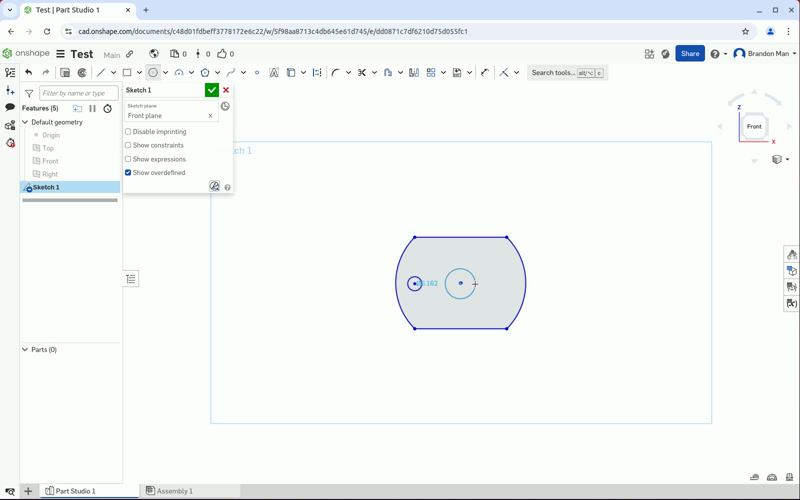
click(475, 283)
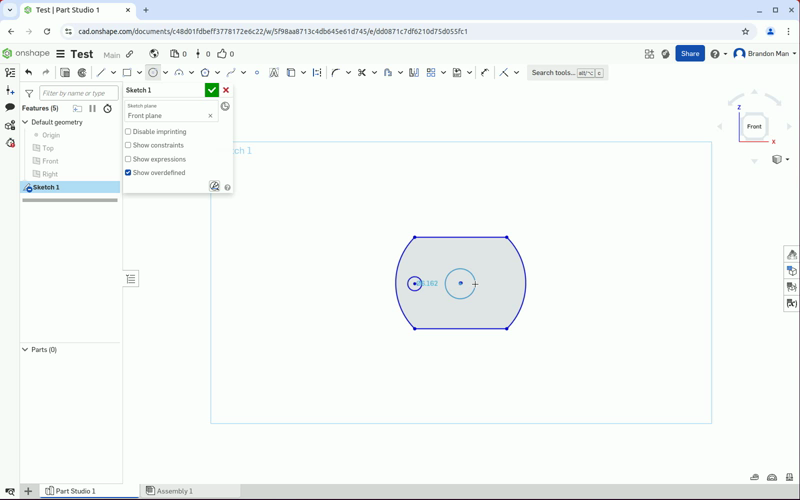
key(esc)
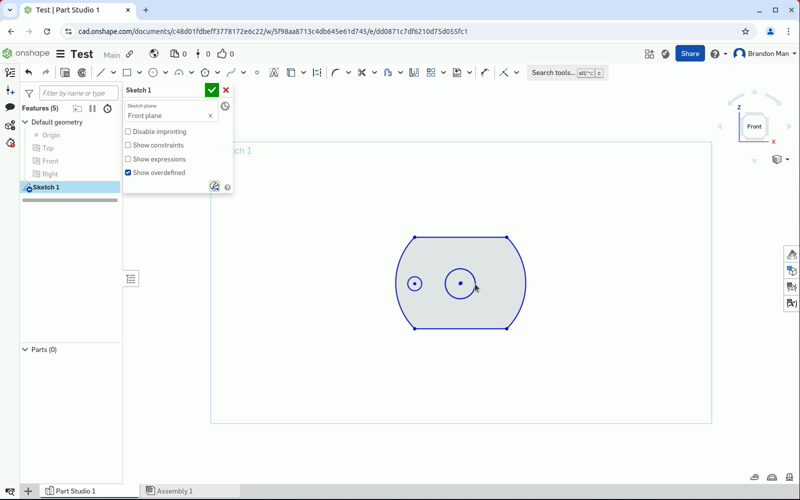
key(c)
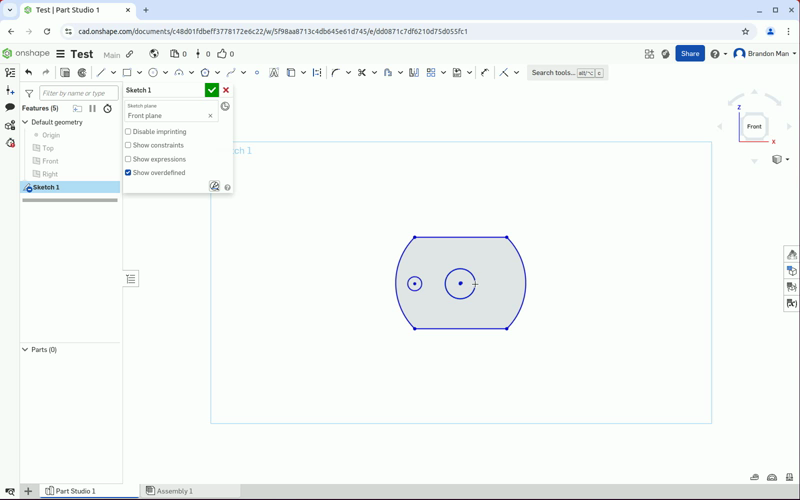
key_down(shift)
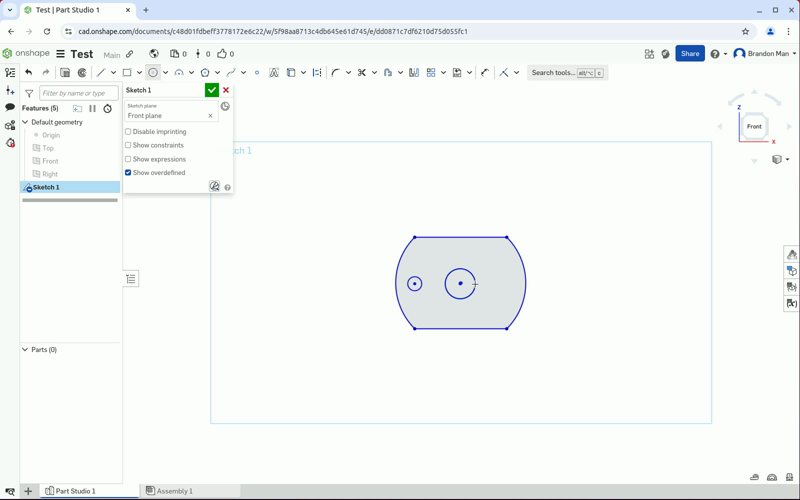
mouse_move(506, 283)
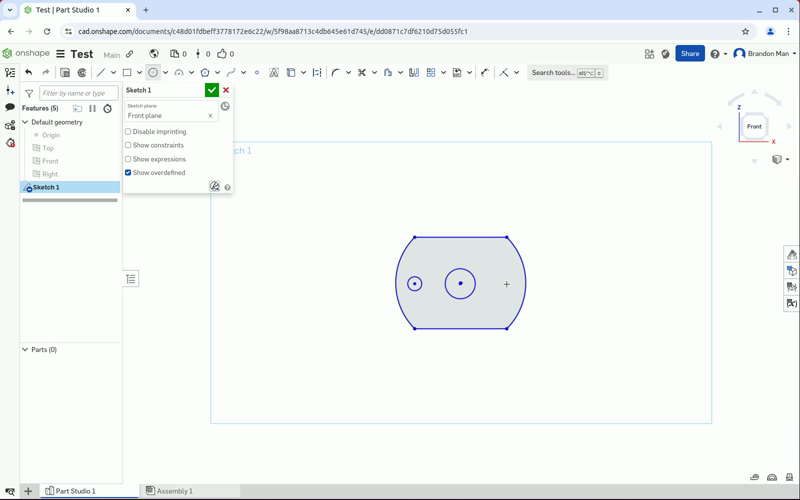
click(506, 283)
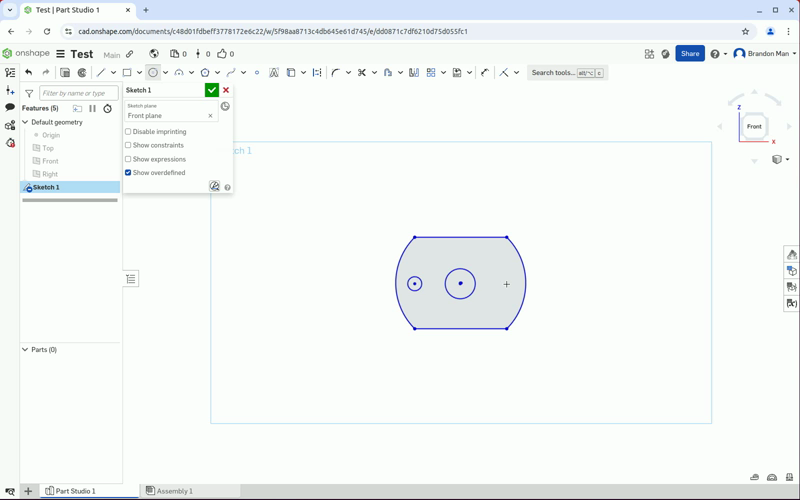
key_up(shift)
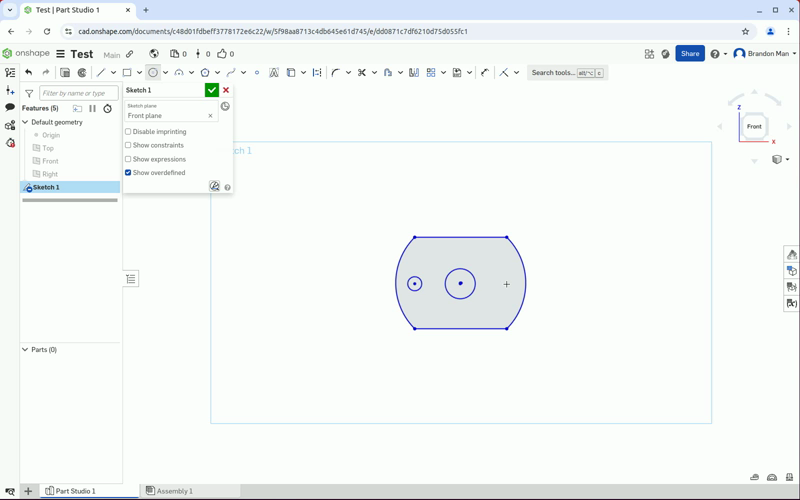
mouse_move(513, 283)
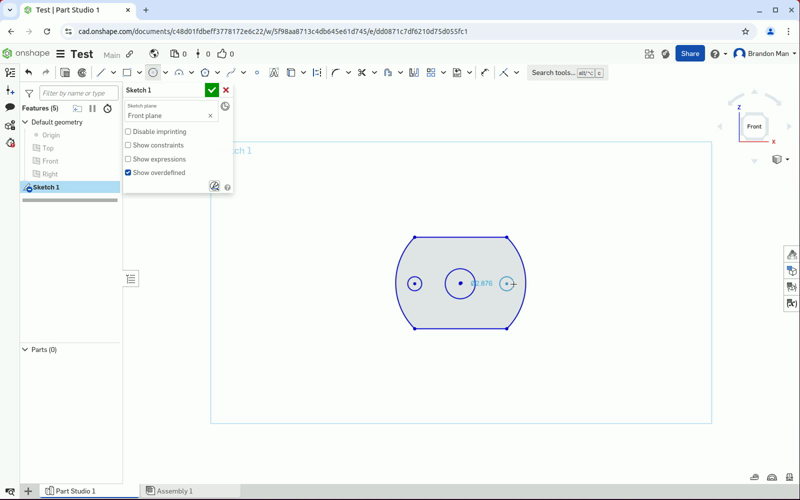
click(513, 283)
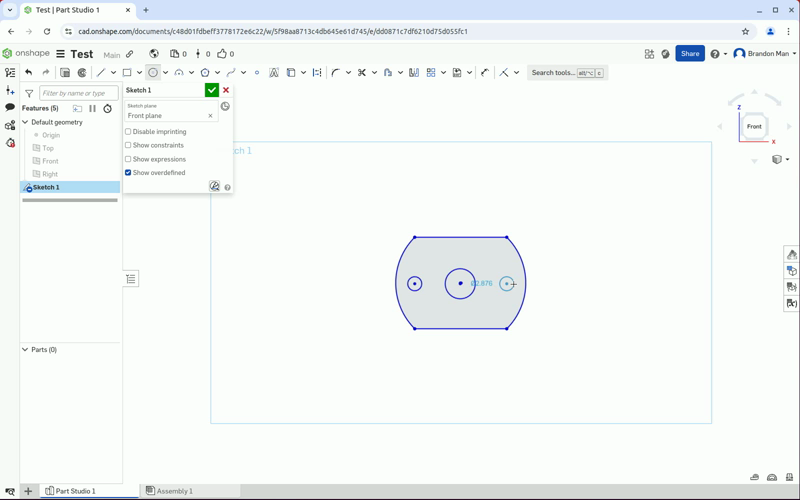
key(esc)
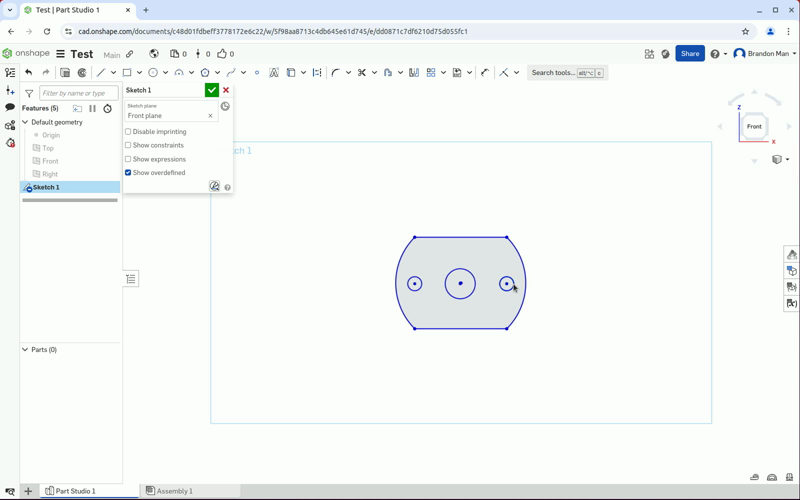
mouse_move(446, 321)
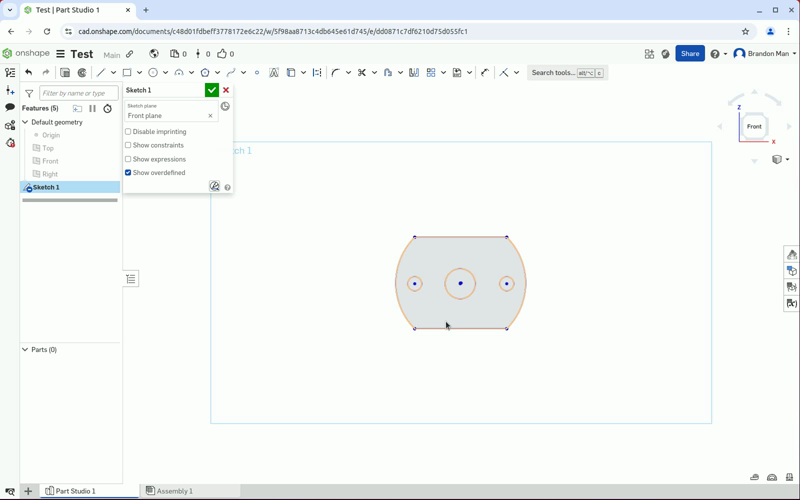
click(446, 321)
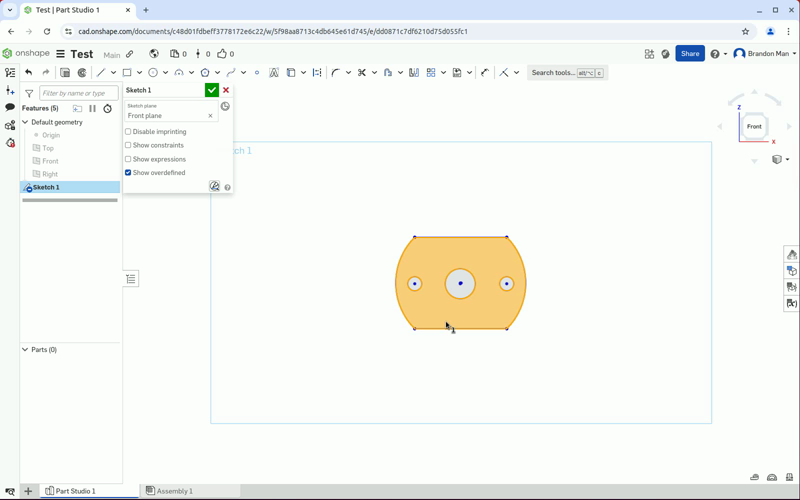
mouse_move(73, 352)
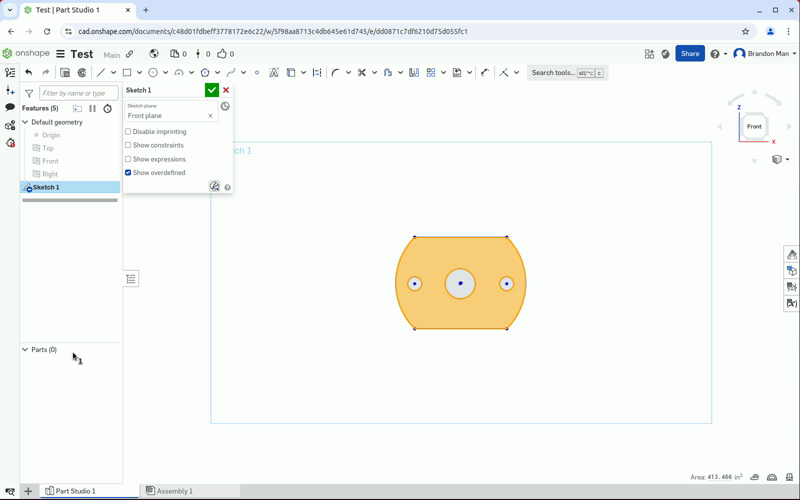
key(shift+y)
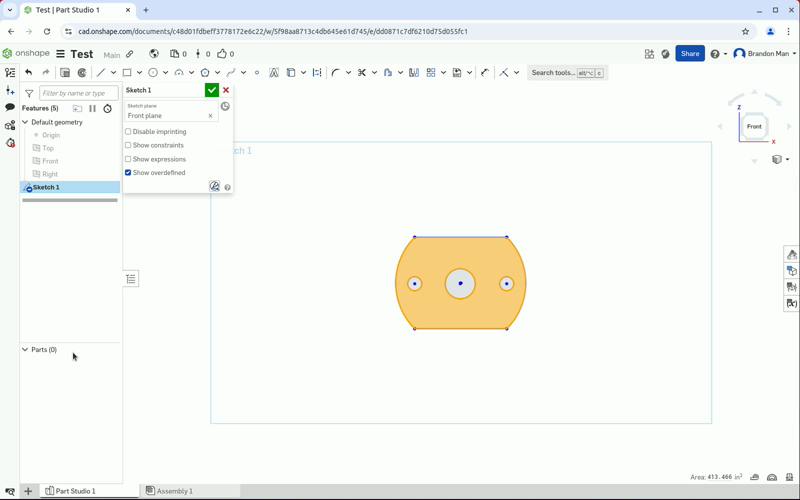
key(shift+e)
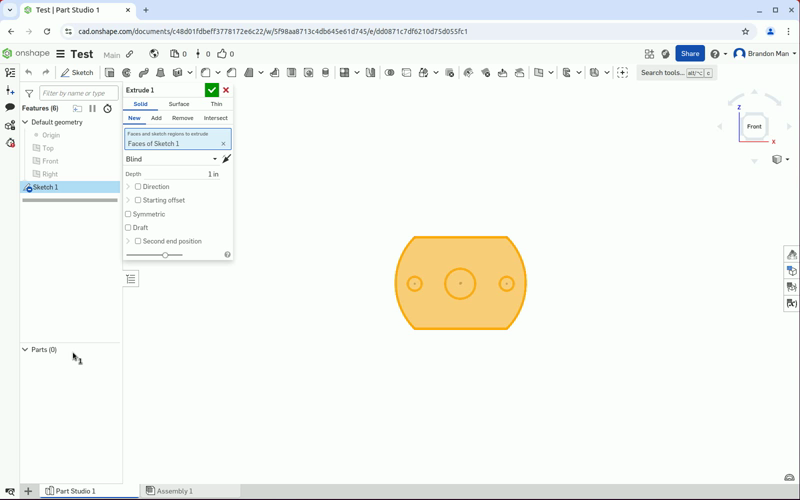
mouse_move(143, 106)
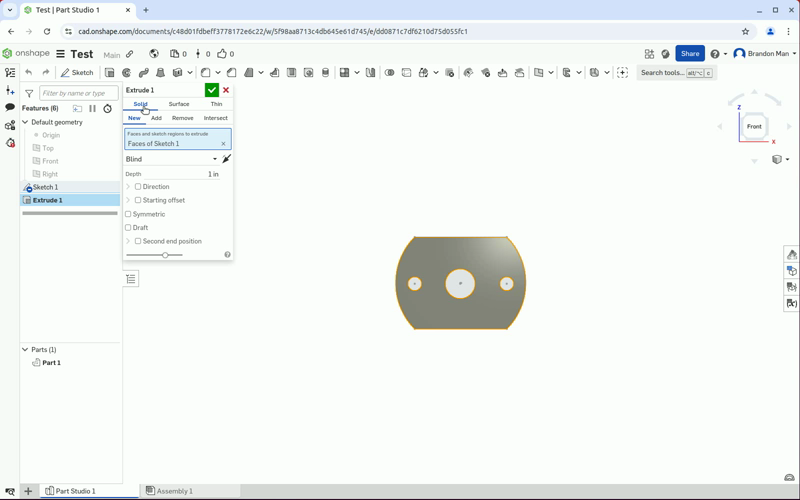
click(143, 106)
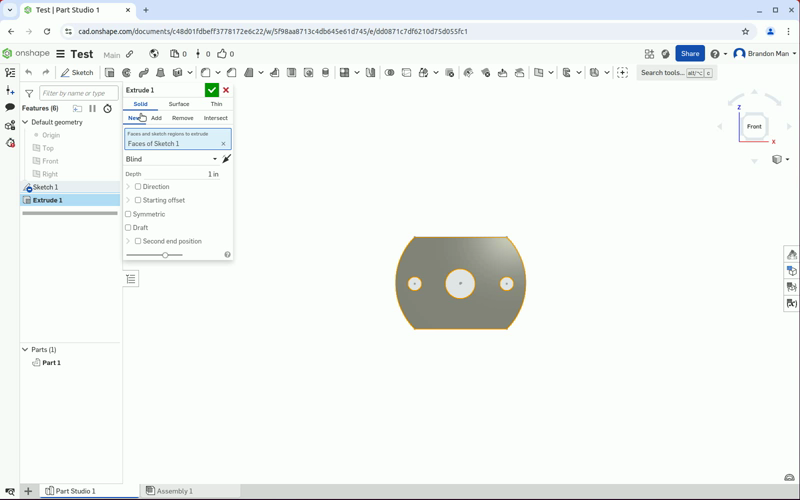
mouse_move(137, 120)
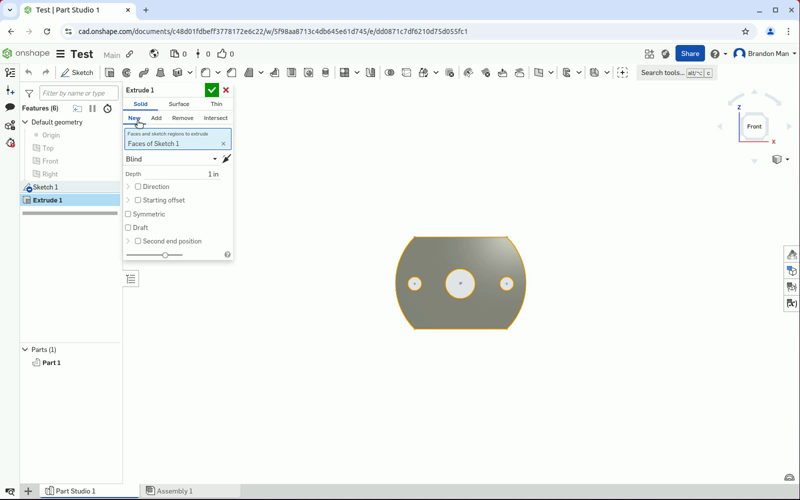
click(137, 120)
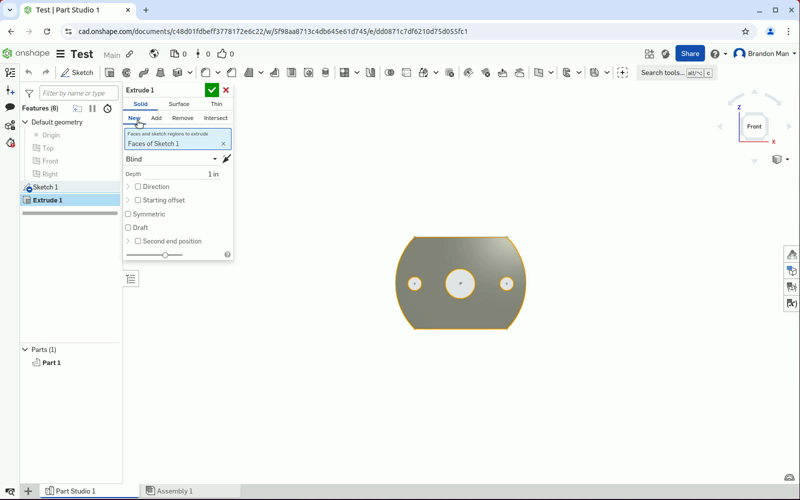
key(tab, 4)
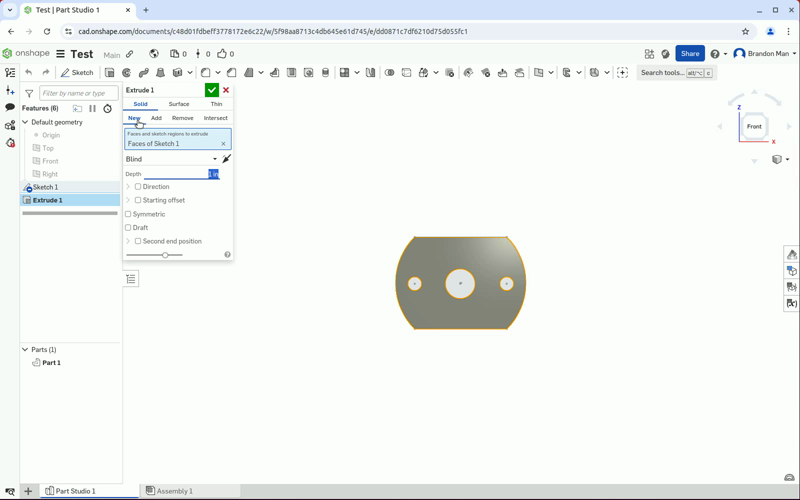
text(5.055)
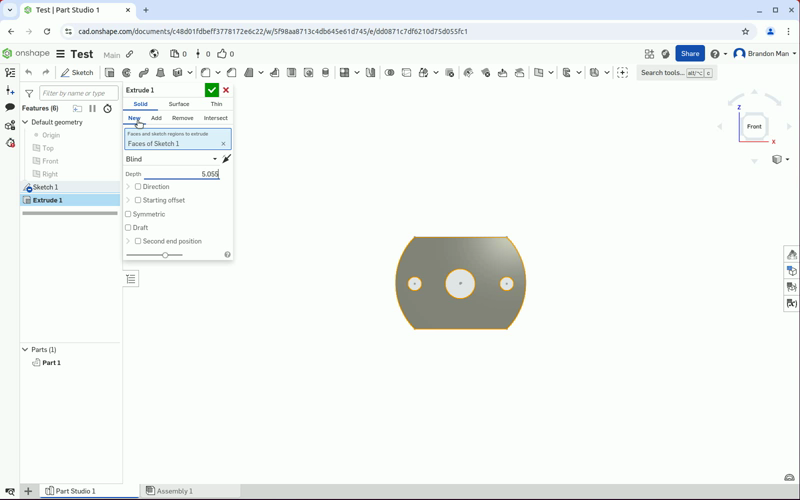
key(enter)
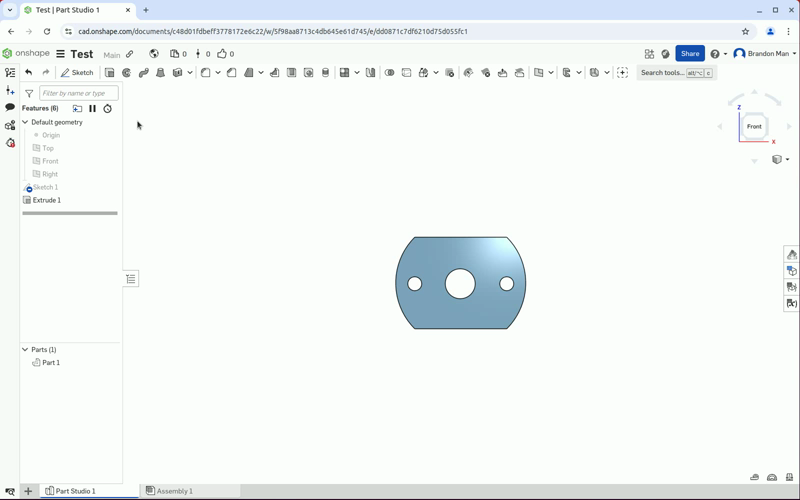
key(shift+h)
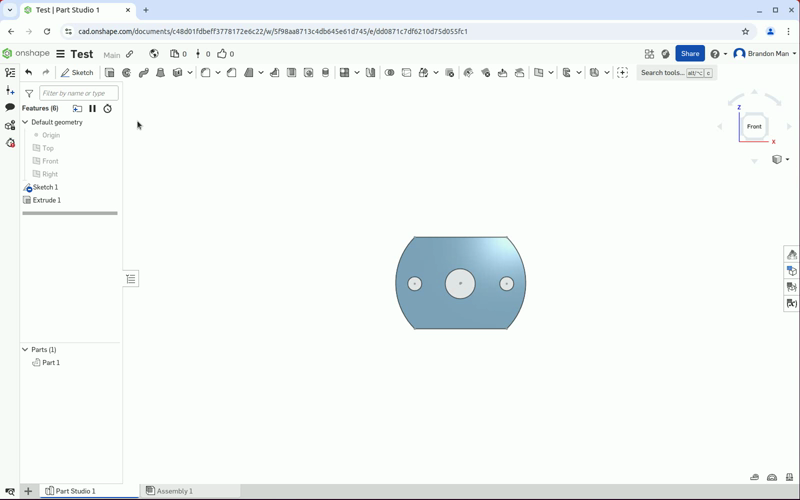
key(shift+h)
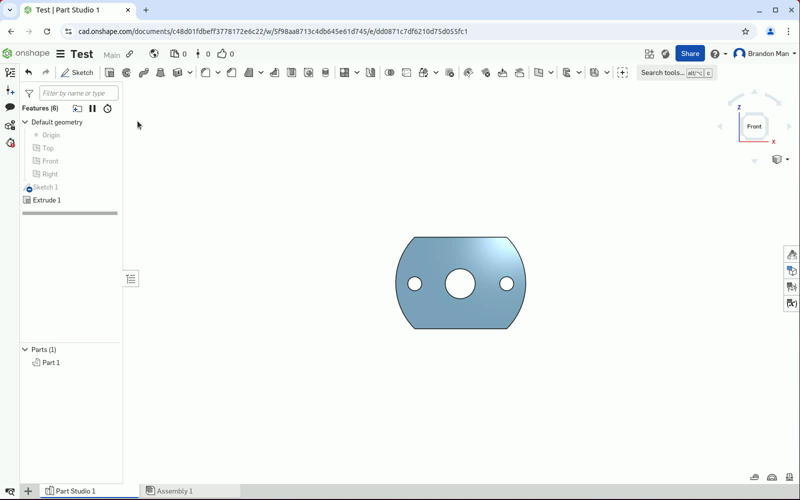
mouse_move(73, 189)
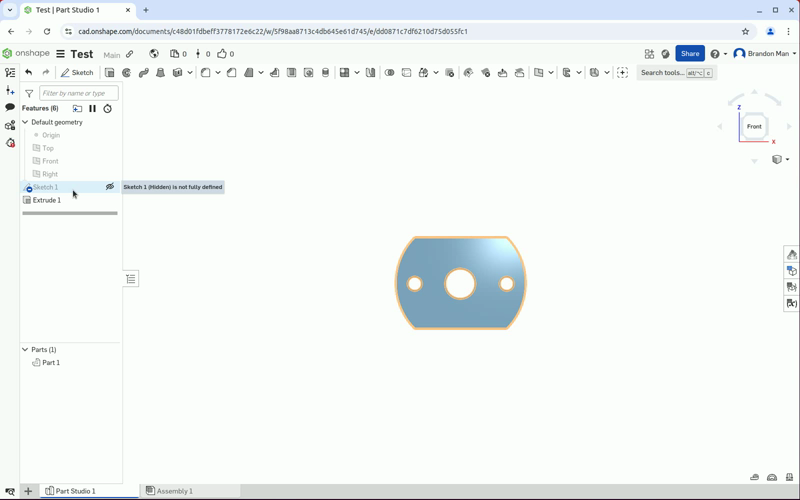
click(73, 189)
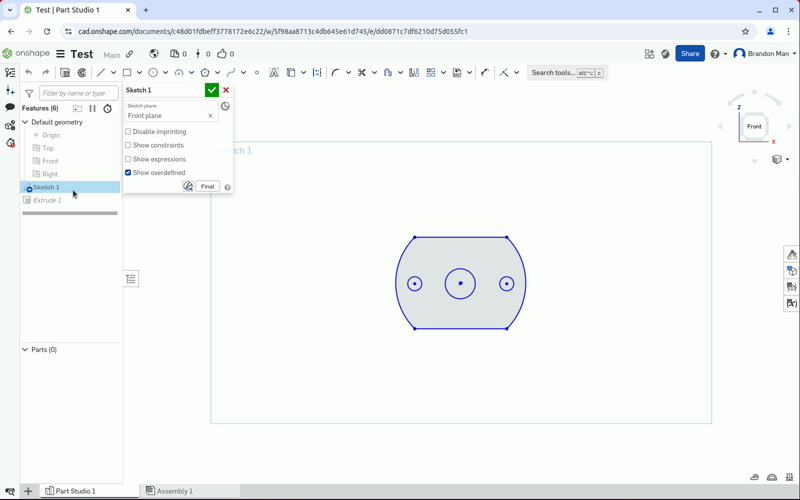
mouse_move(229, 92)
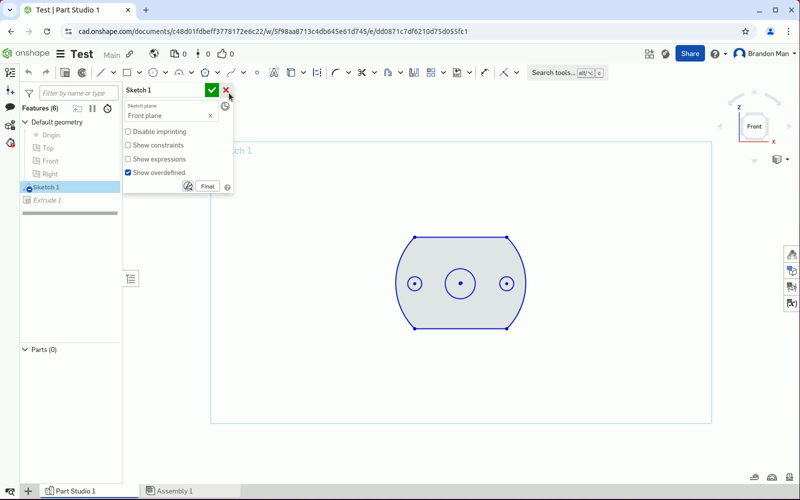
click(229, 92)
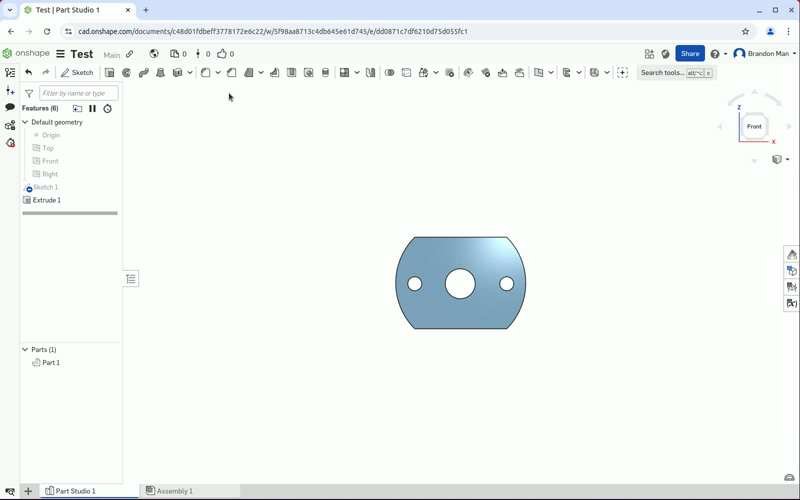
mouse_move(541, 75)
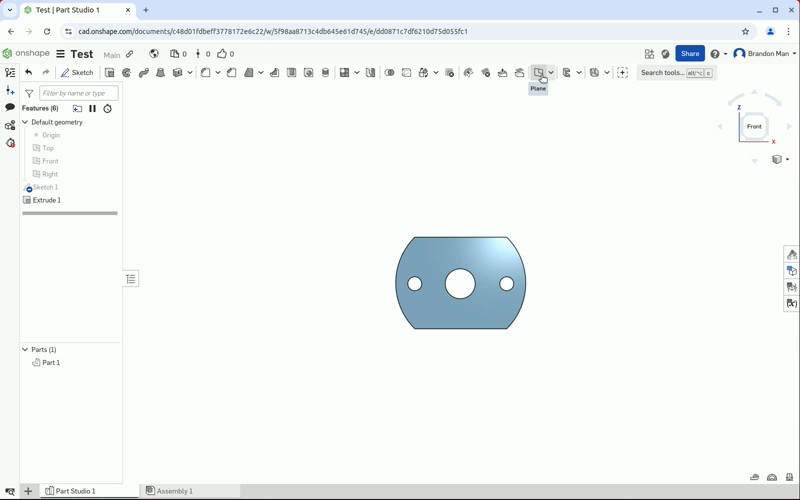
click(541, 75)
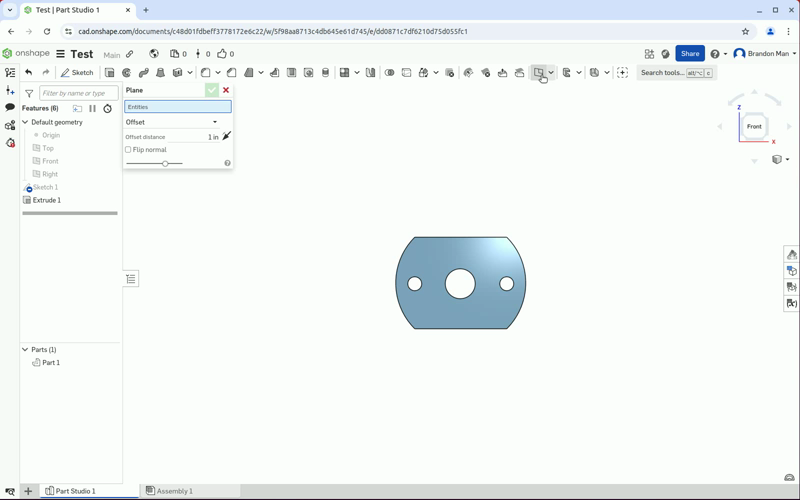
mouse_move(73, 163)
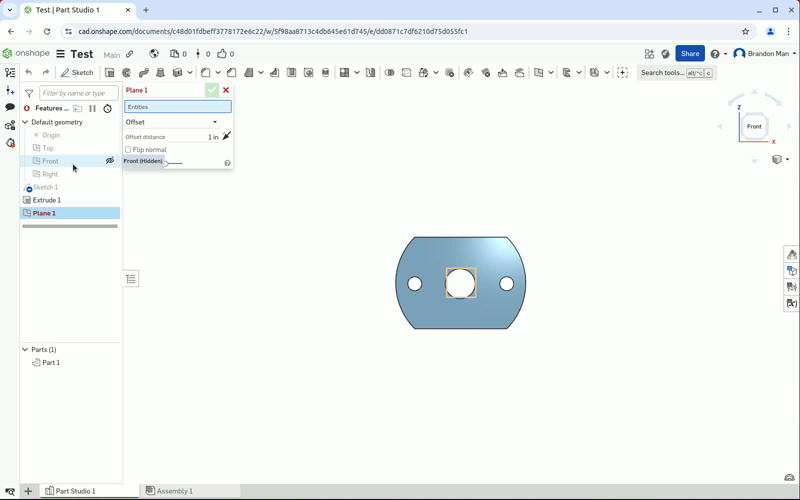
click(73, 163)
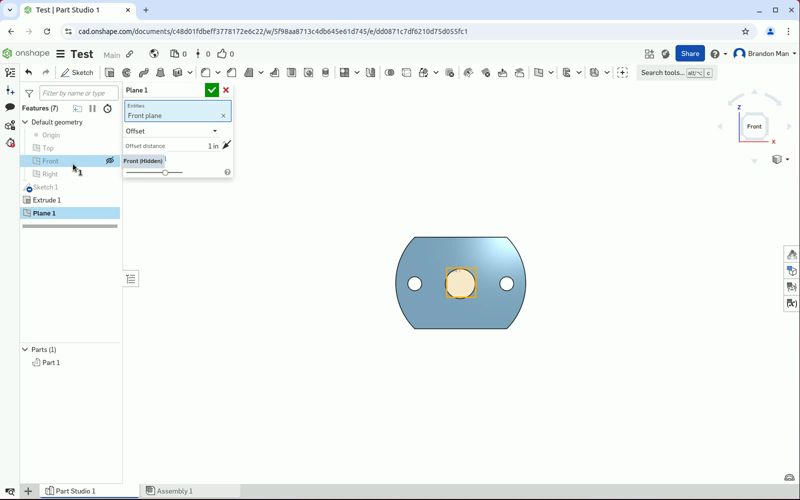
key(tab, 2)
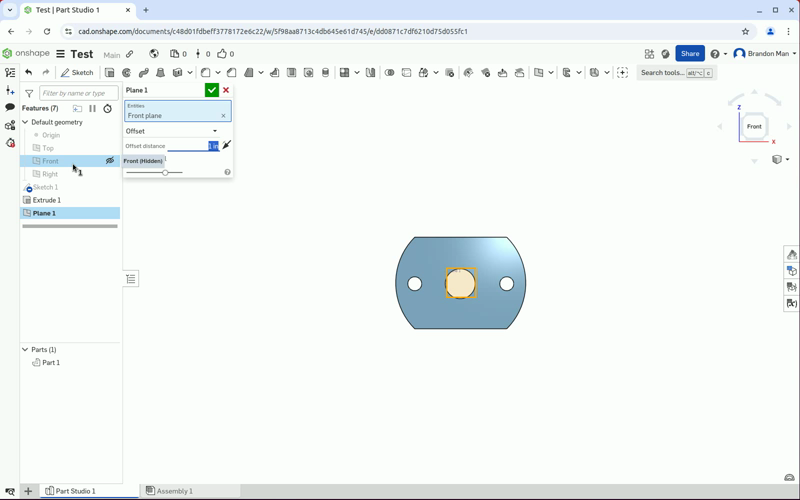
text(5.053)
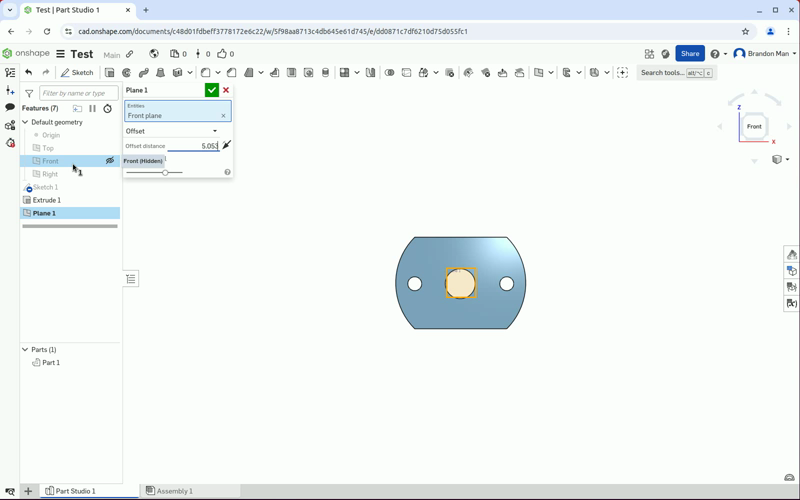
key(enter, 2)
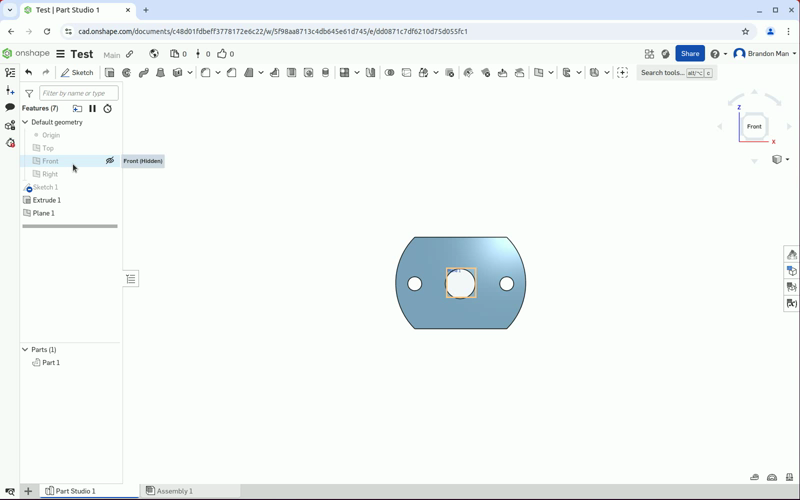
key(shift+s)
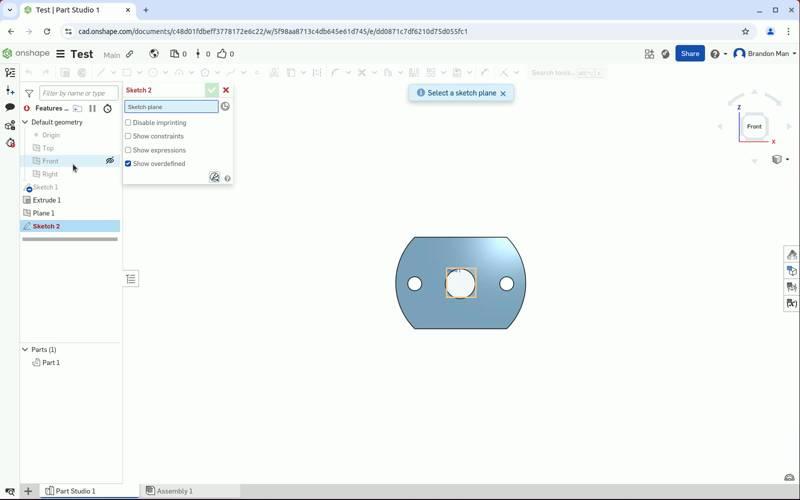
mouse_move(73, 215)
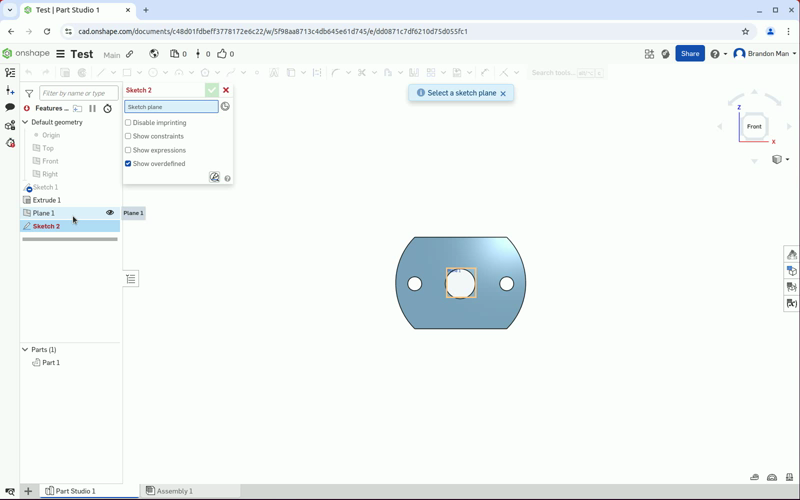
click(73, 215)
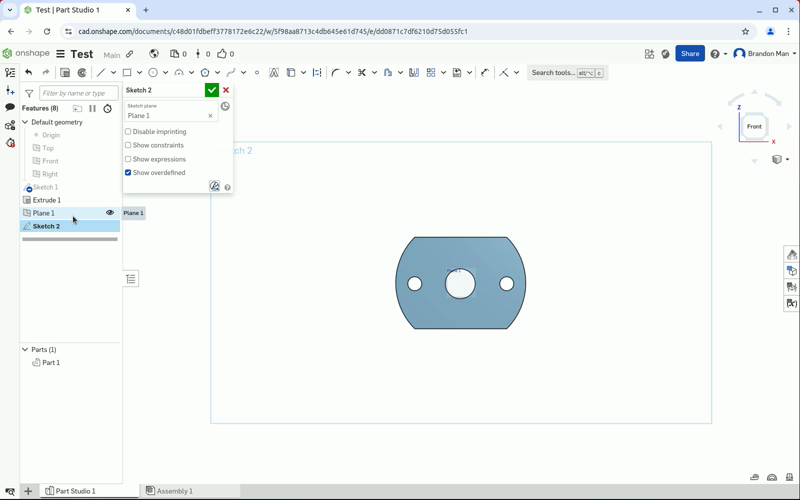
mouse_move(73, 352)
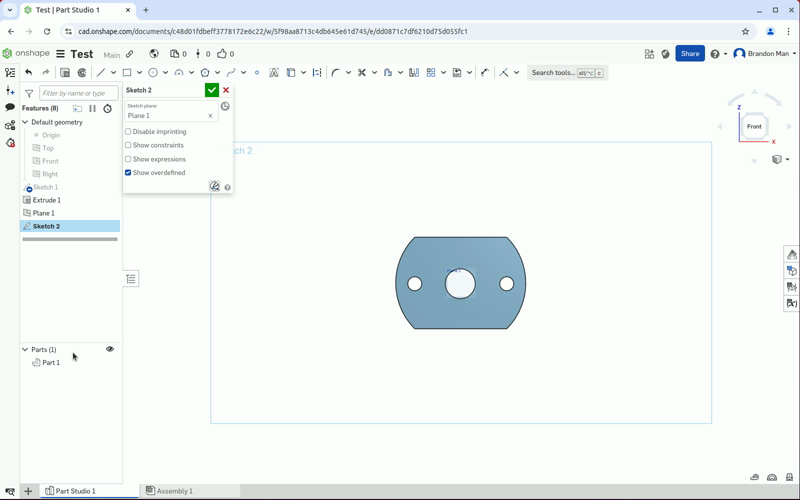
key(y)
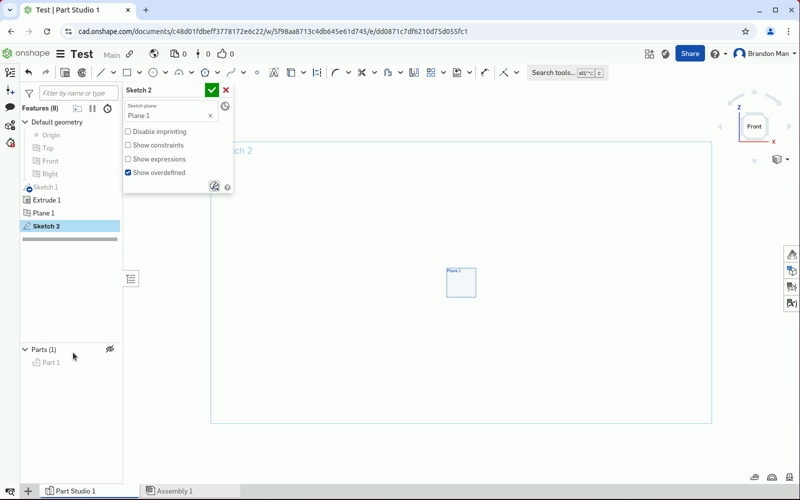
key(c)
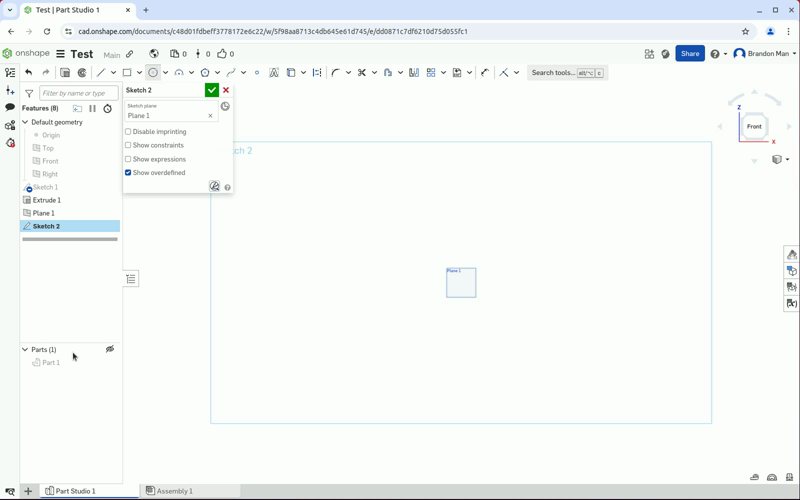
key_down(shift)
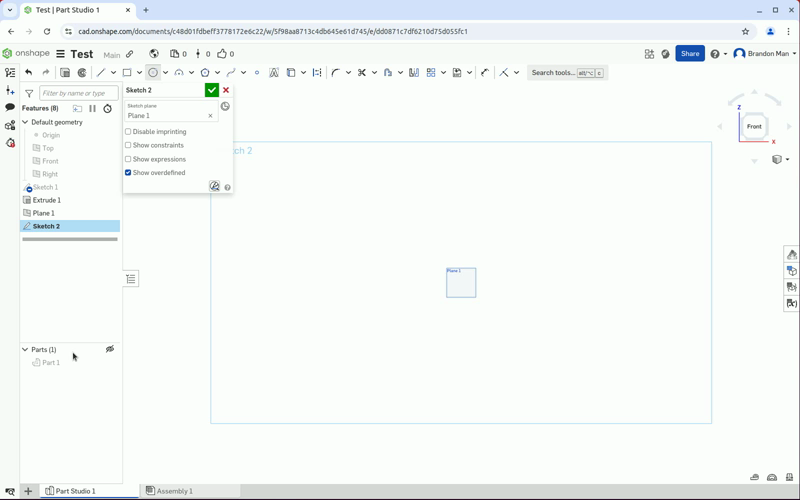
mouse_move(460, 282)
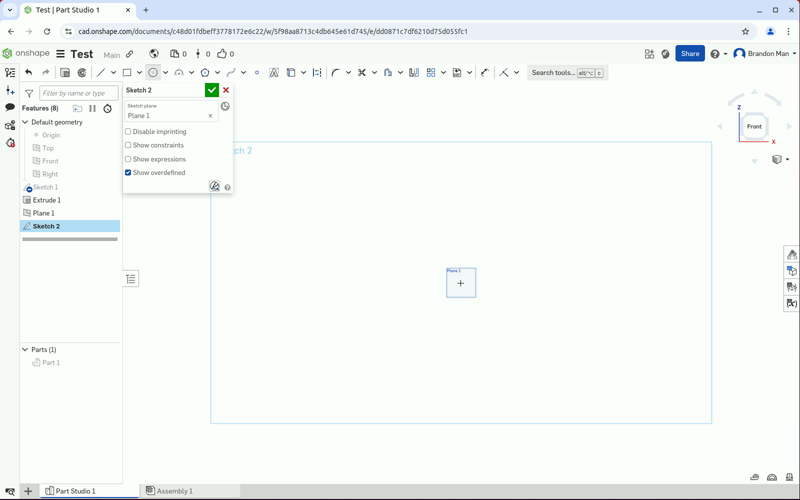
click(460, 282)
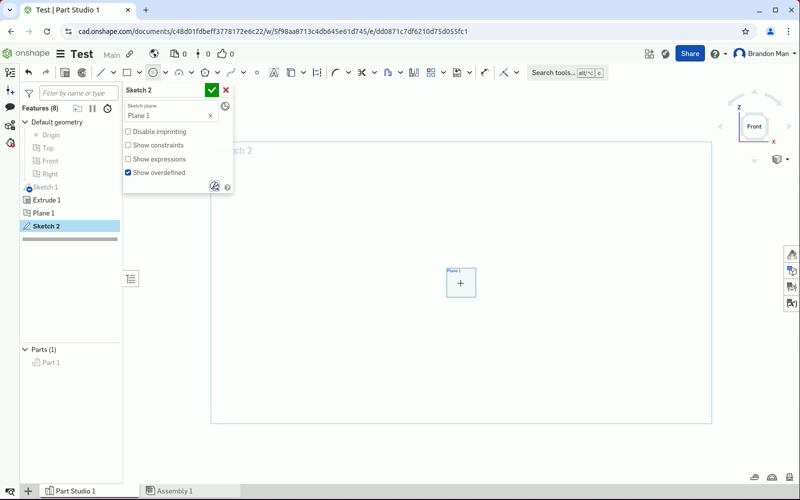
key_up(shift)
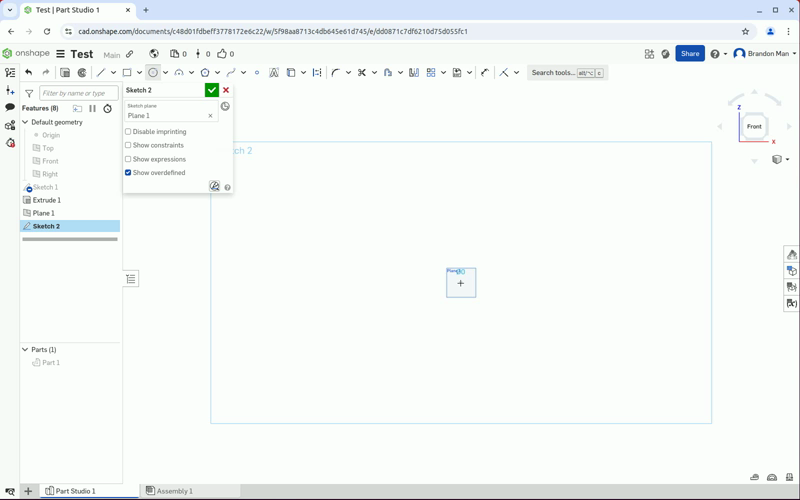
mouse_move(493, 282)
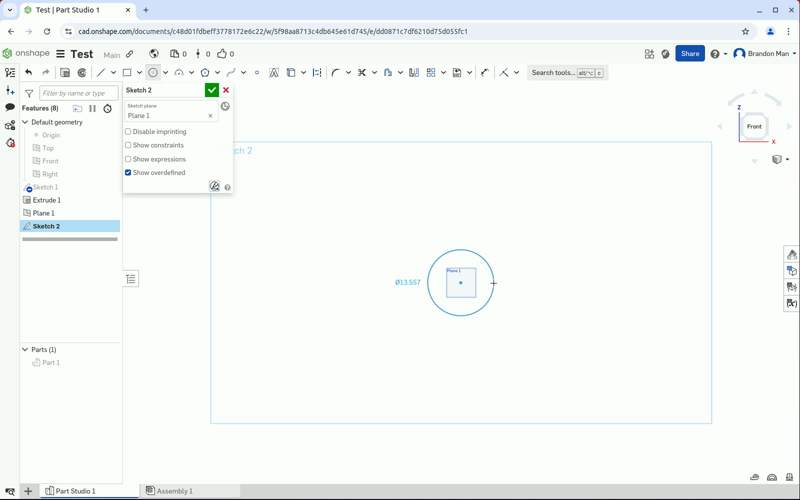
click(493, 282)
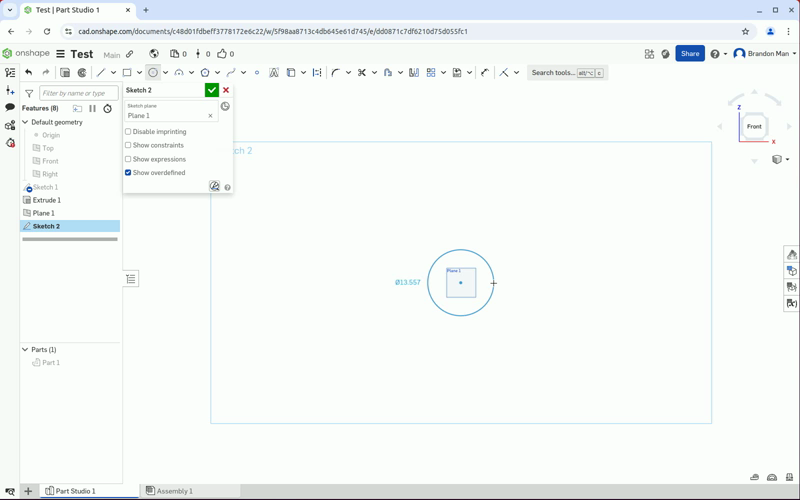
key(esc)
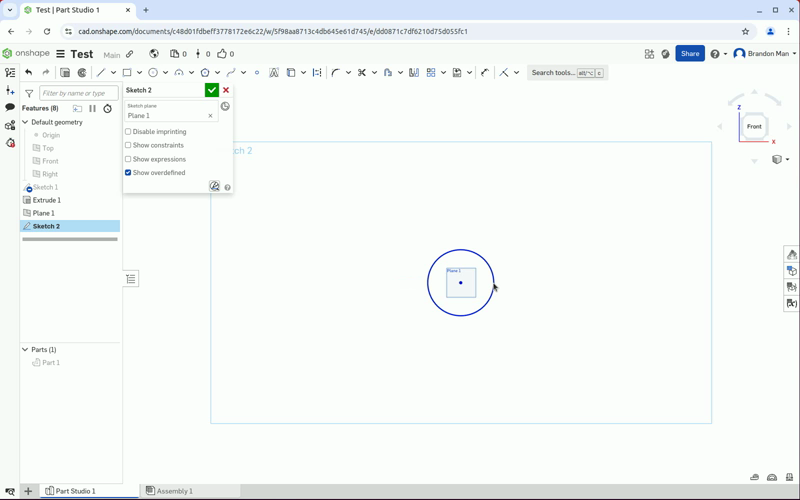
key(c)
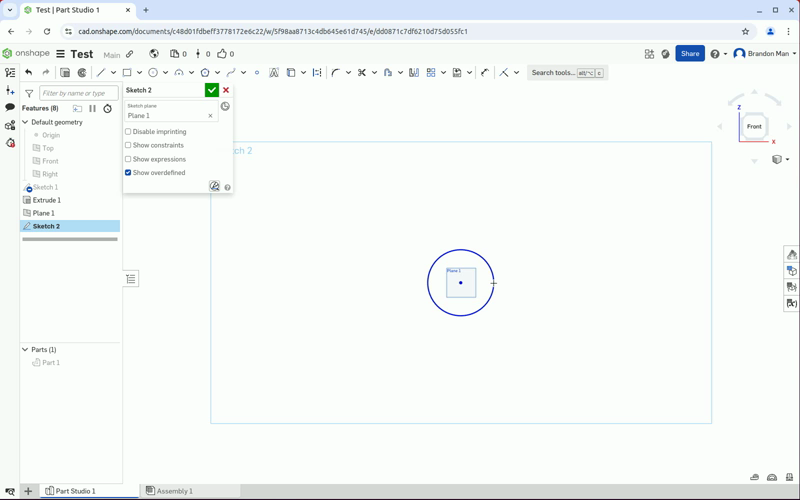
key_down(shift)
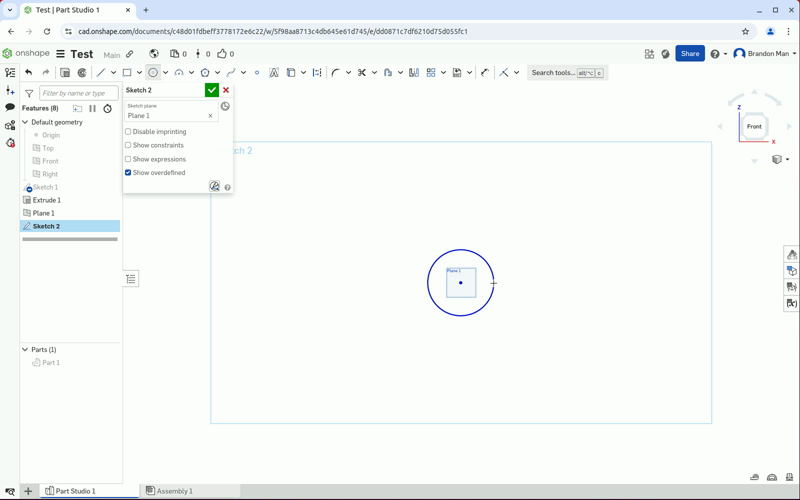
mouse_move(460, 282)
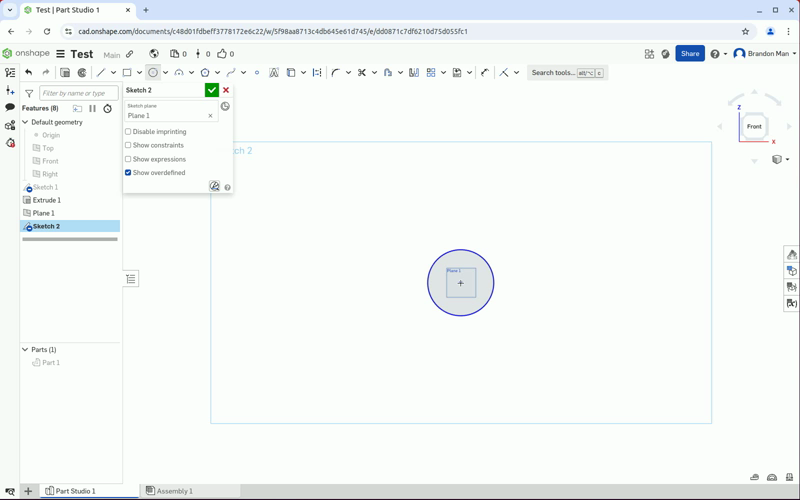
click(460, 282)
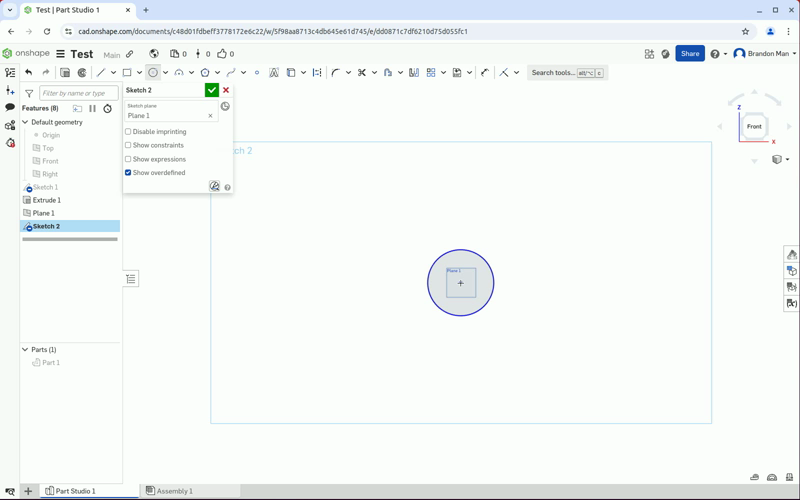
key_up(shift)
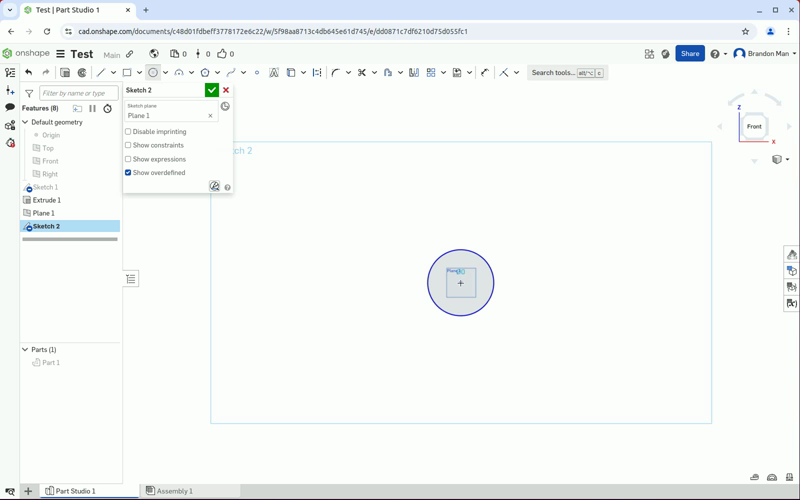
mouse_move(475, 282)
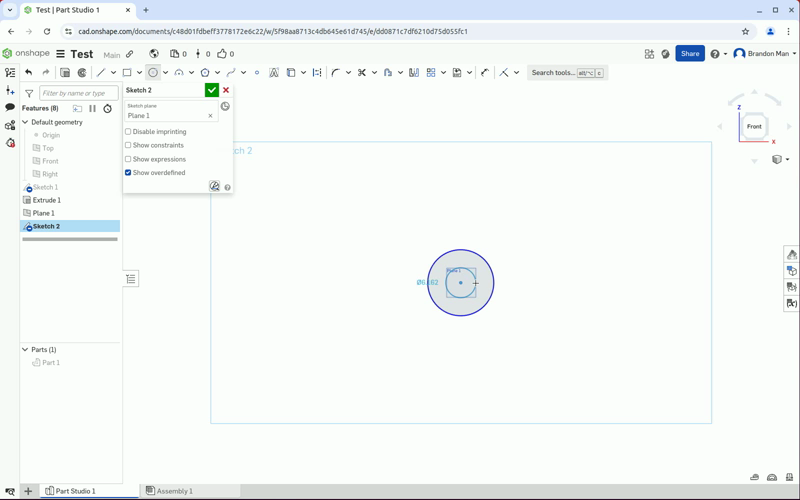
click(475, 282)
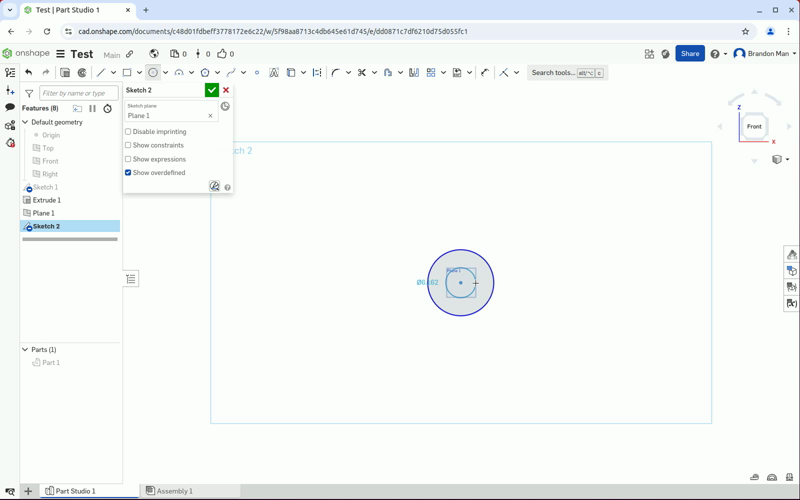
key(esc)
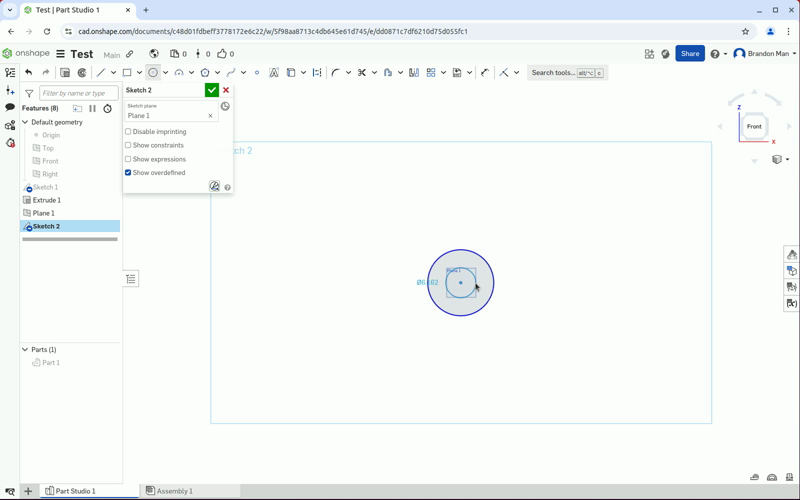
mouse_move(470, 257)
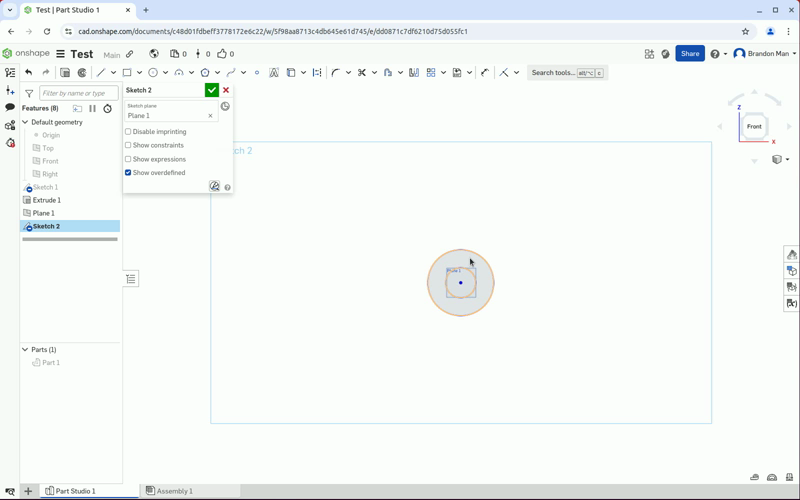
click(470, 257)
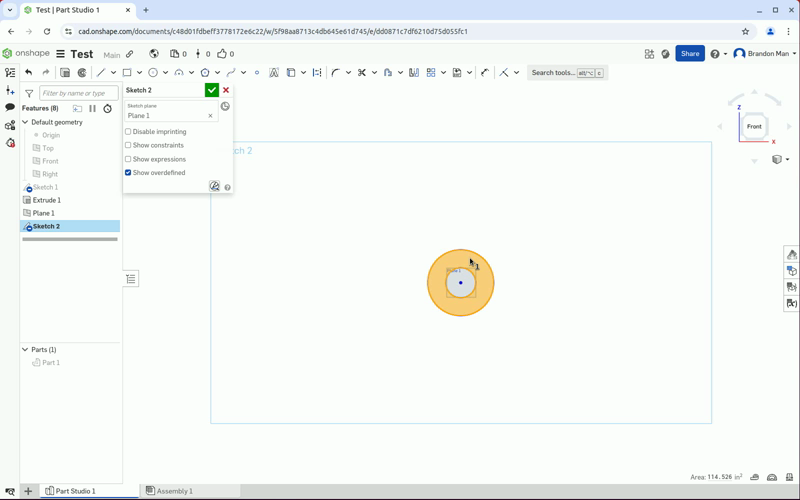
mouse_move(73, 352)
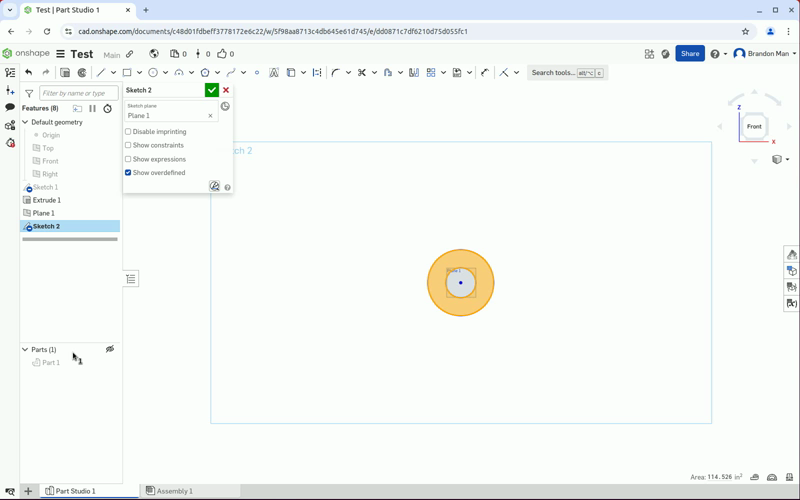
key(shift+y)
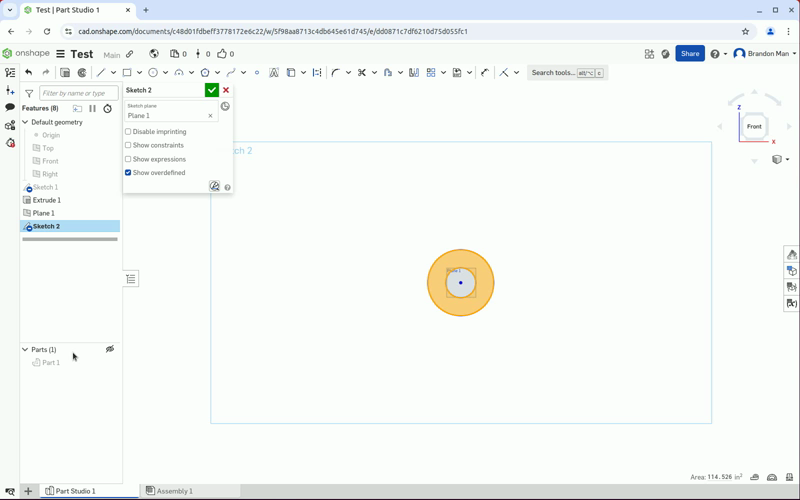
key(shift+e)
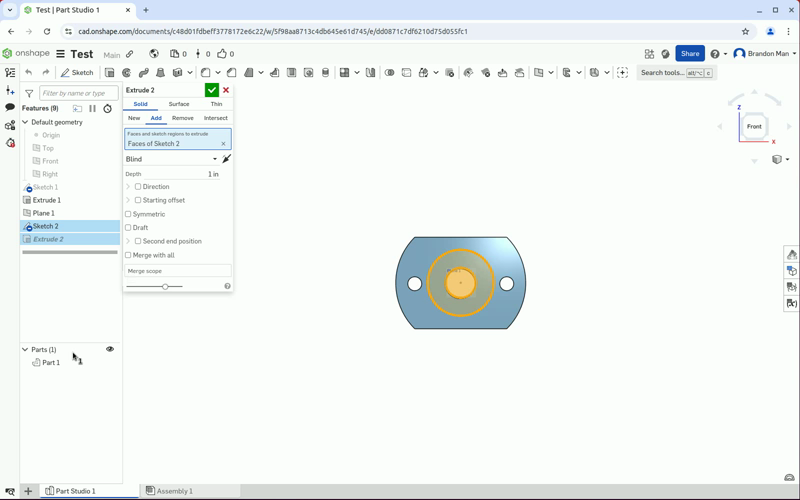
mouse_move(143, 106)
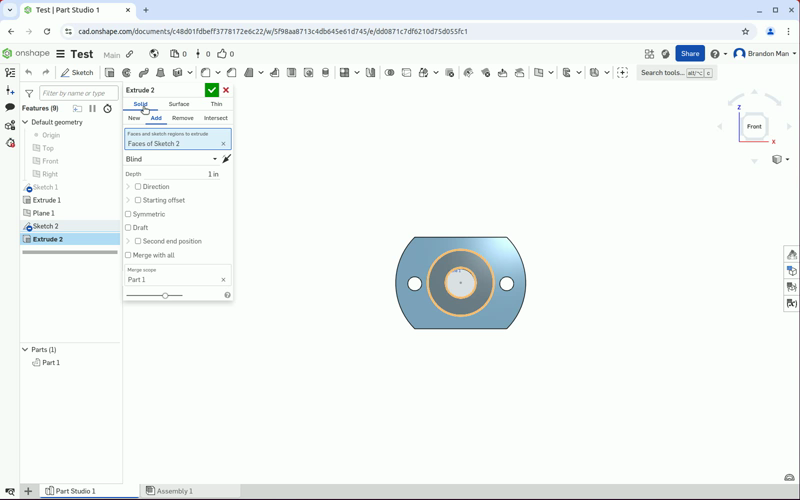
click(143, 106)
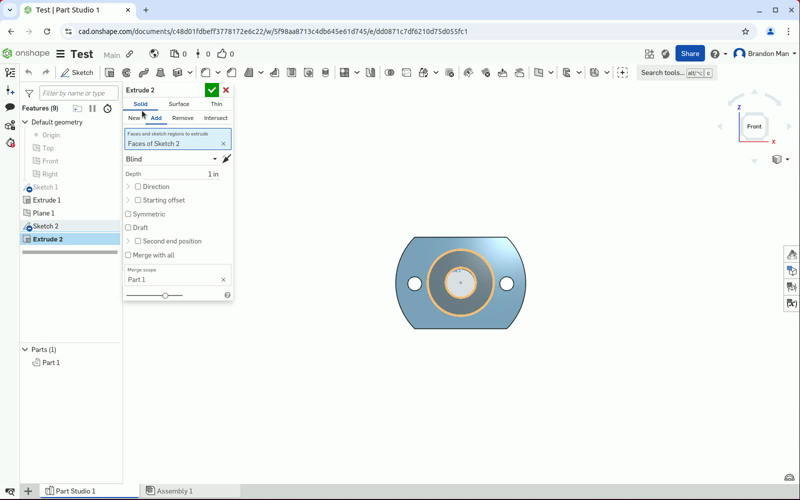
mouse_move(137, 120)
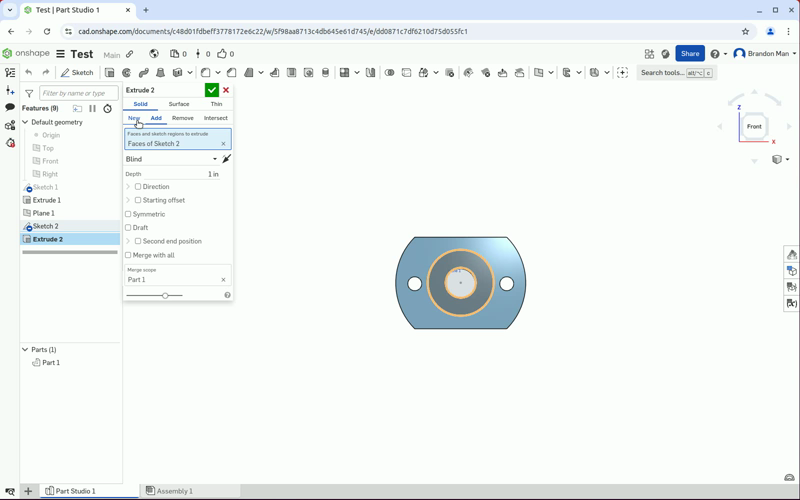
click(137, 120)
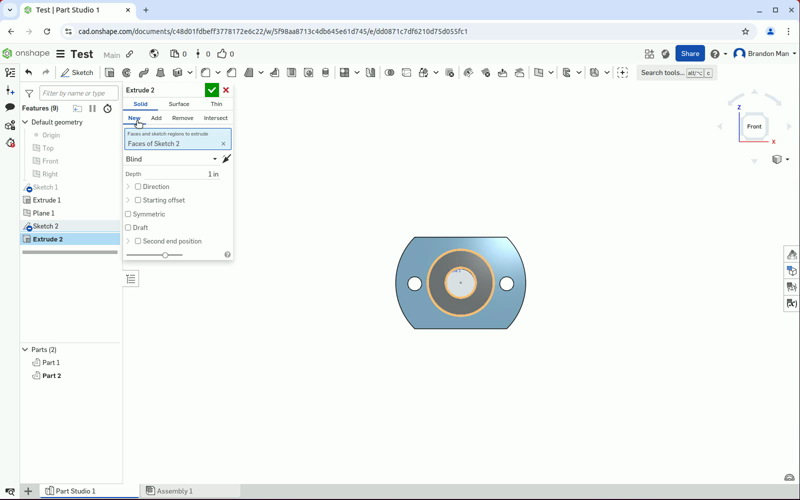
key(tab, 4)
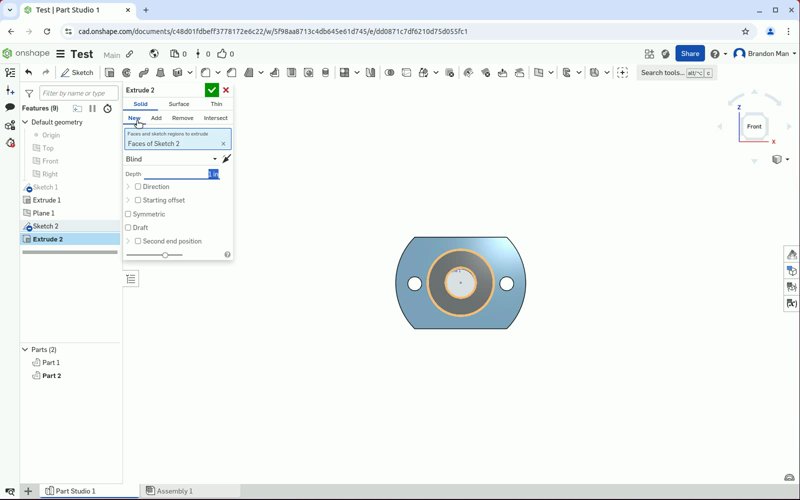
text(18.053)
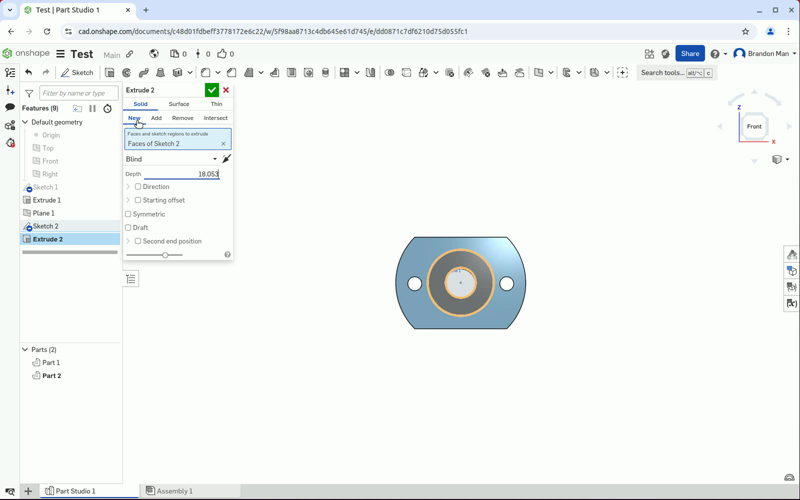
key(enter)
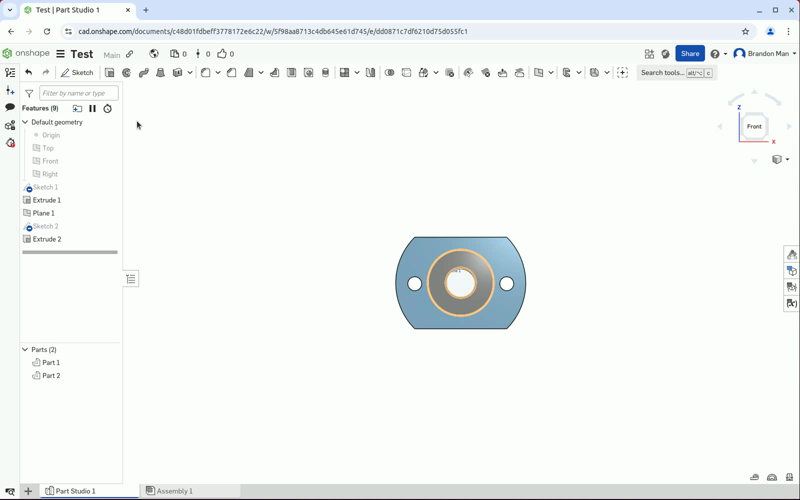
key(shift+h)
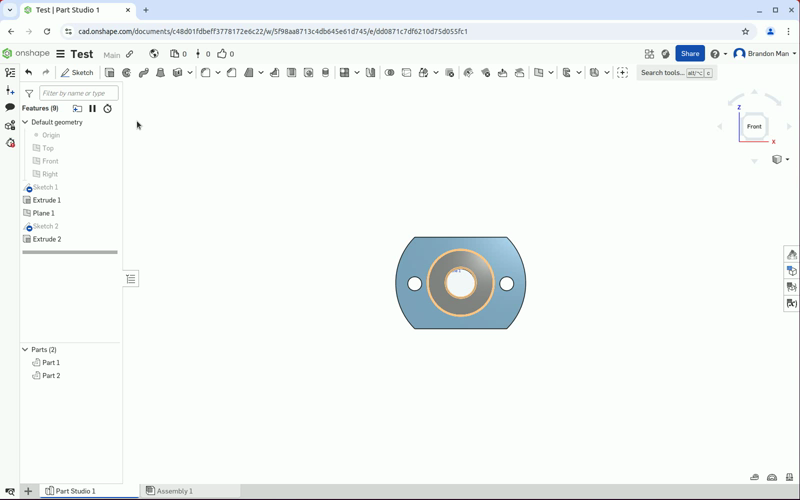
key(shift+h)
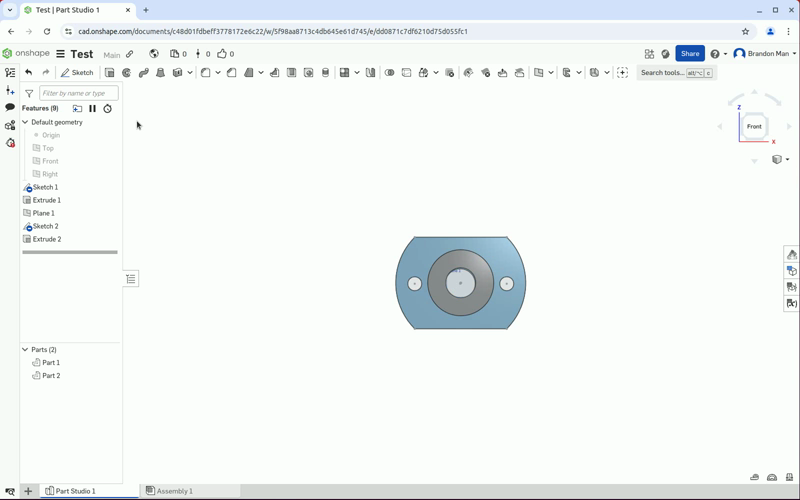
key(shift+7)
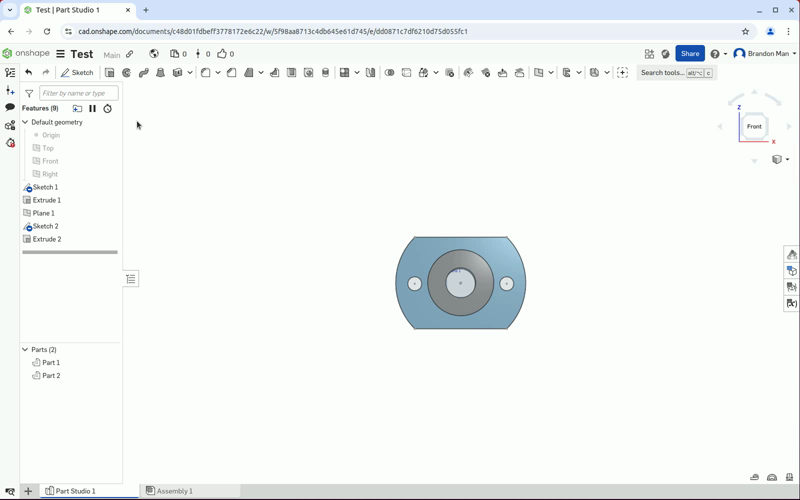
key(left, 2)
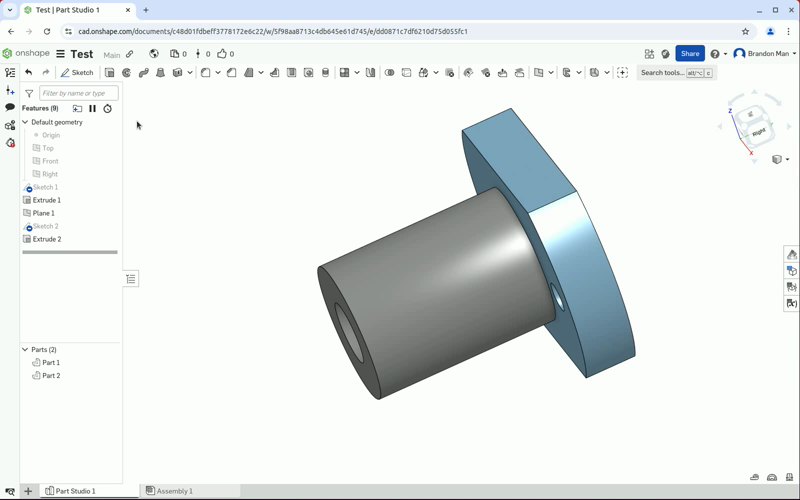
key(down, 2)
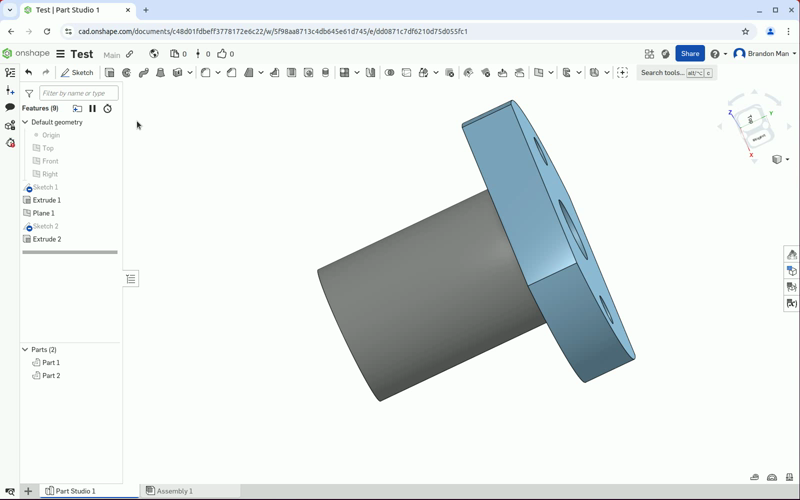
key(up, 2)
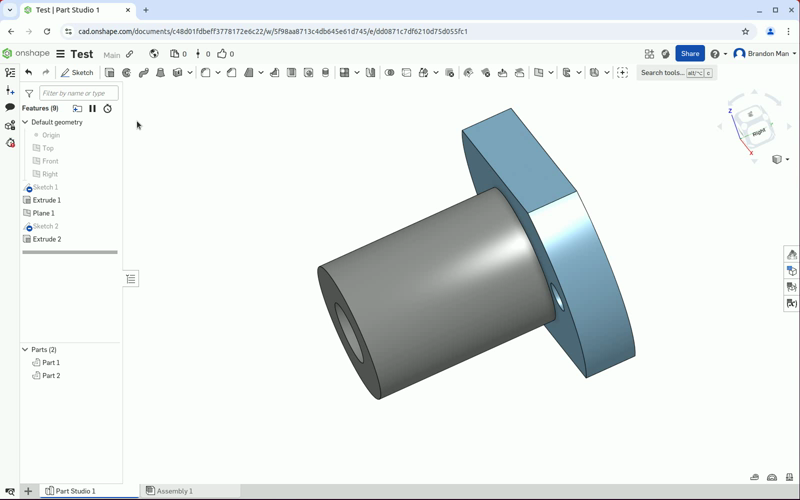
key(right, 2)
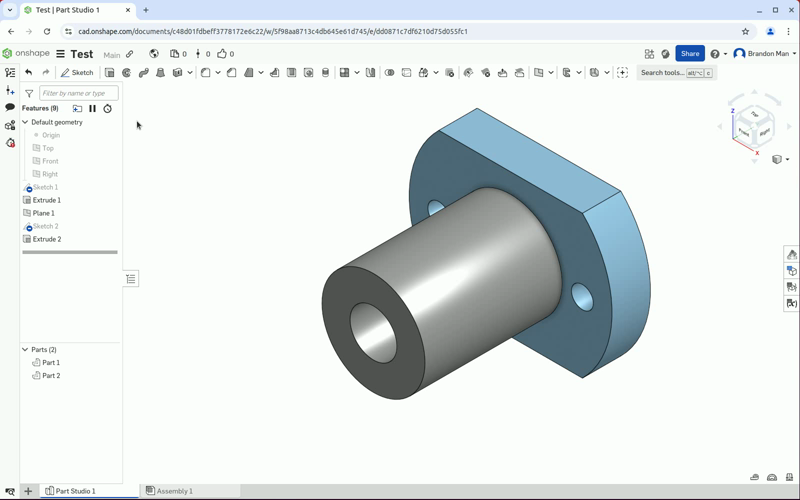
mouse_move(73, 189)
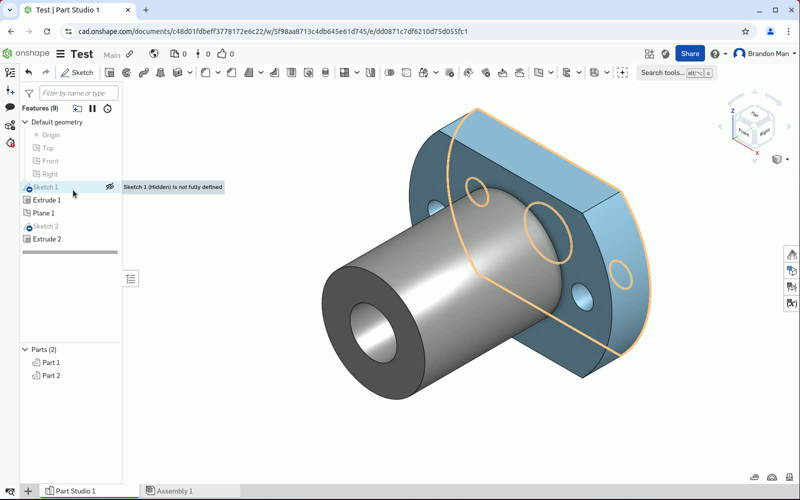
click(73, 189)